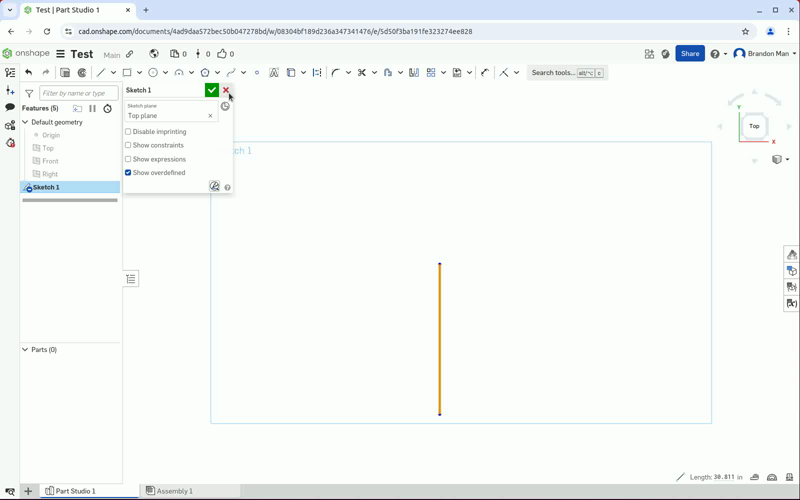
key(shift+h)
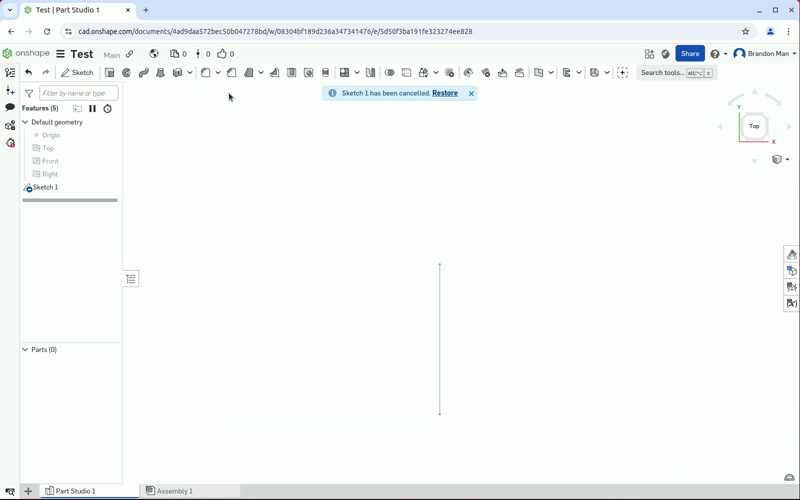
key(shift+s)
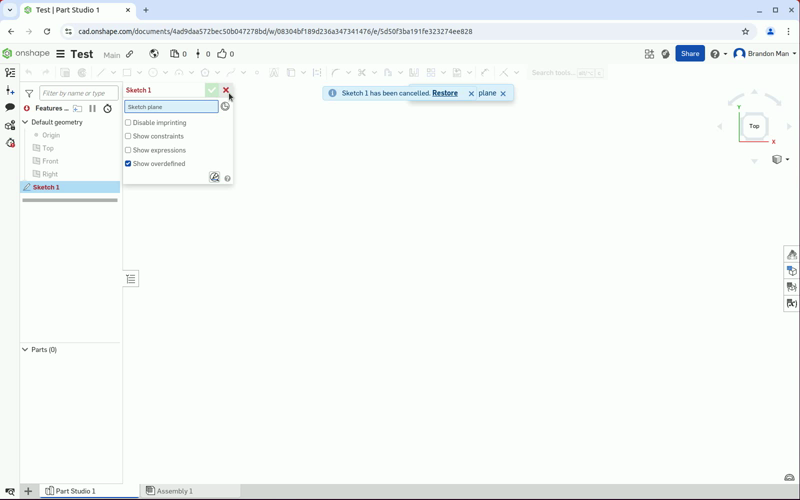
mouse_move(73, 150)
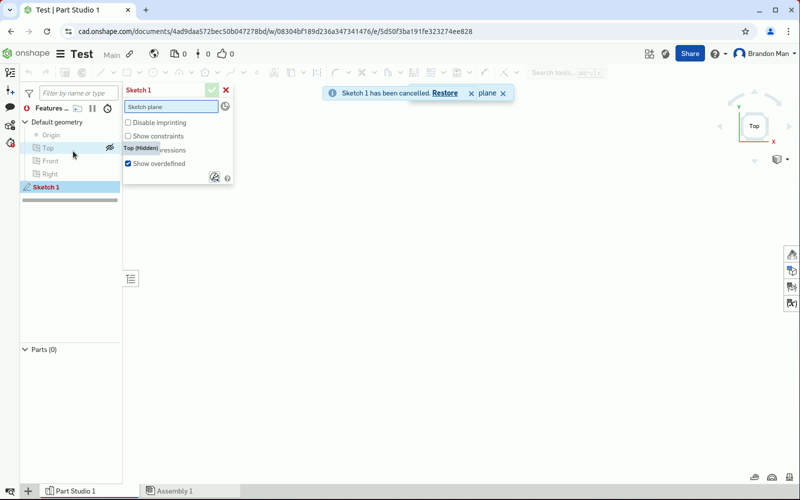
click(73, 150)
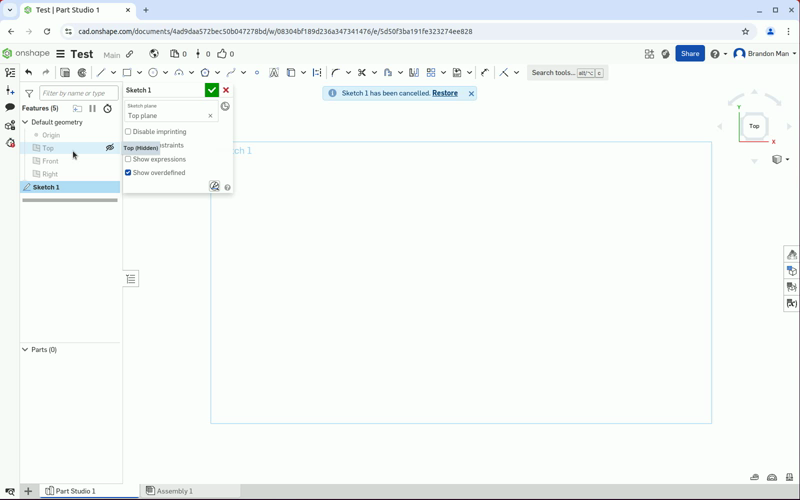
mouse_move(73, 352)
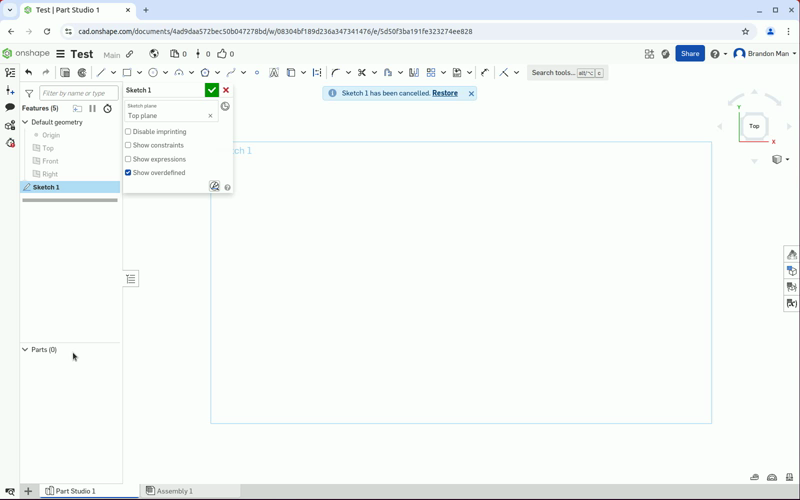
key(y)
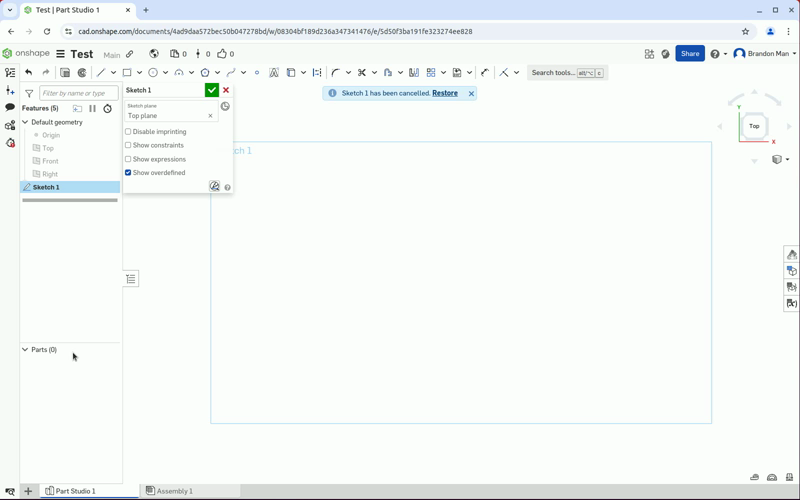
key(c)
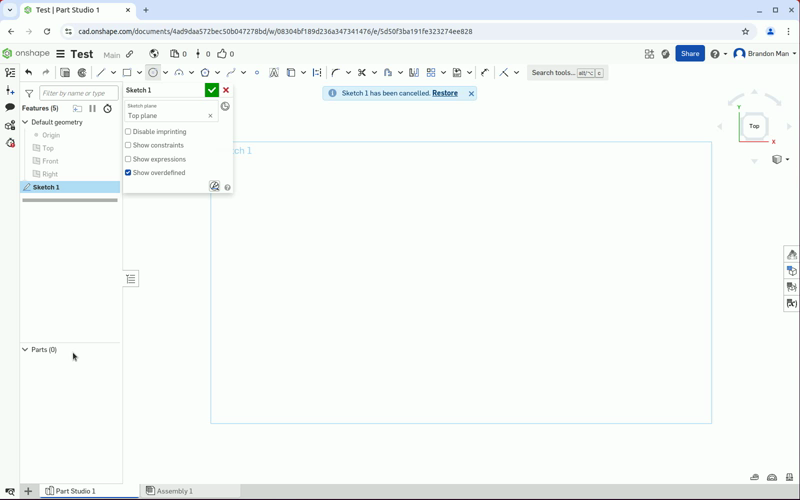
key_down(shift)
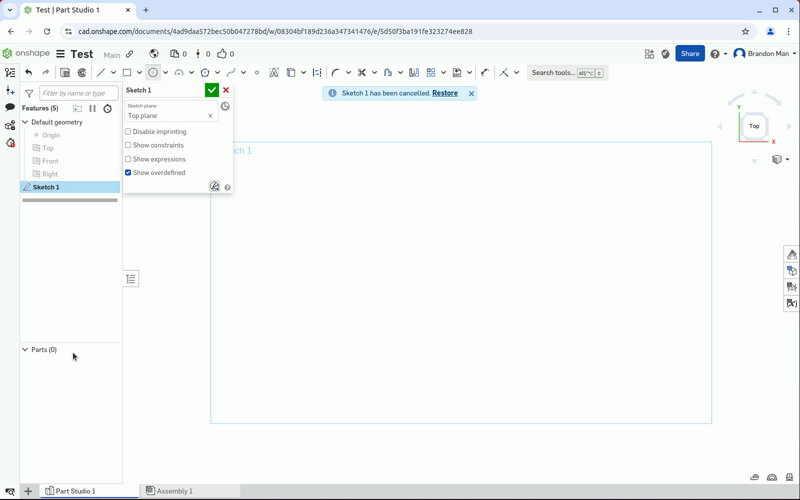
mouse_move(461, 282)
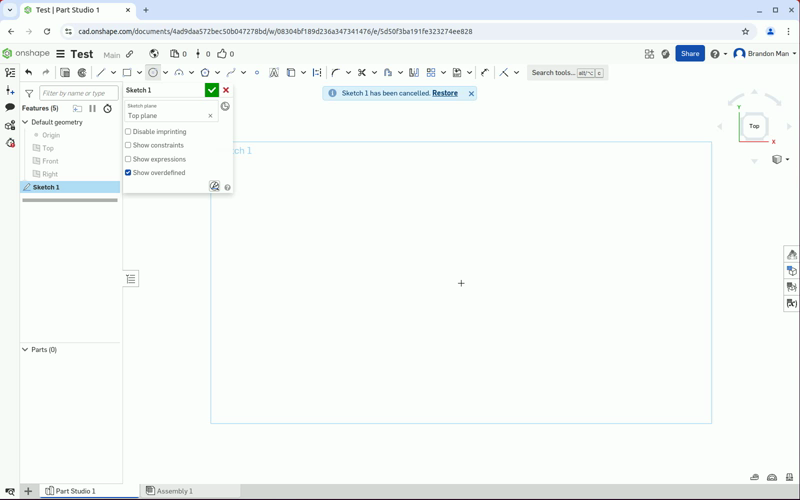
click(461, 282)
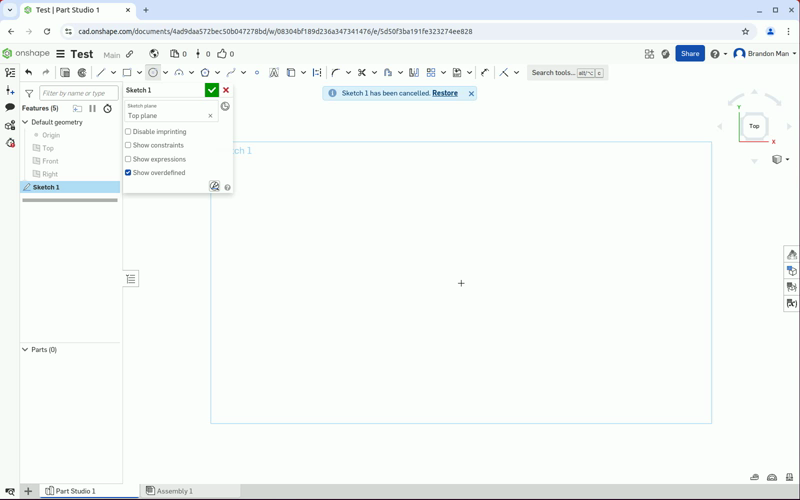
key_up(shift)
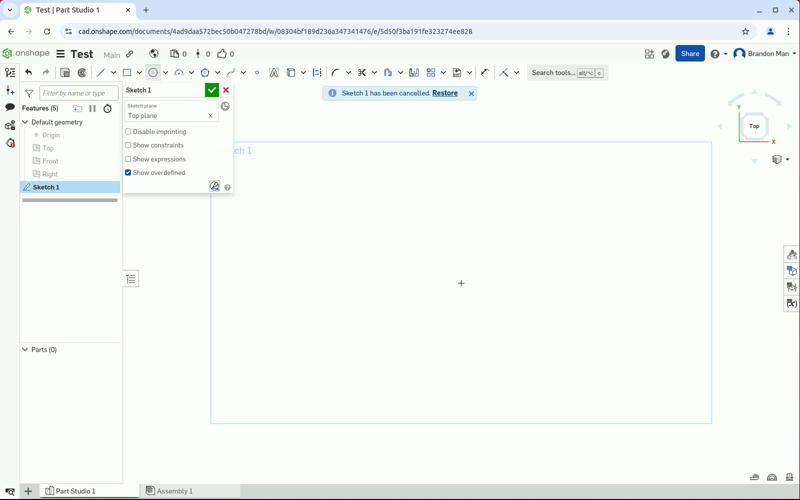
mouse_move(463, 282)
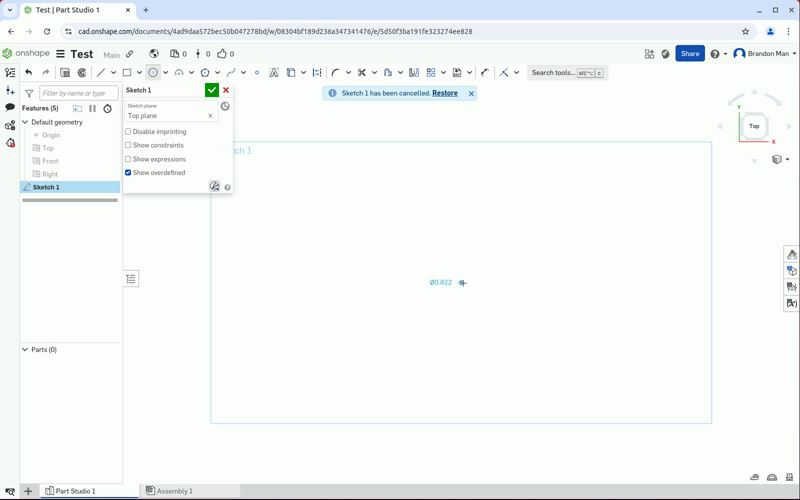
scroll(6)
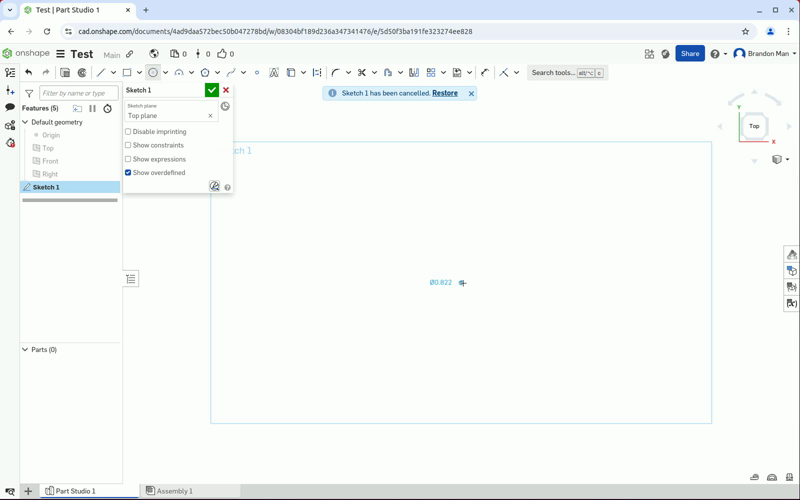
scroll(6)
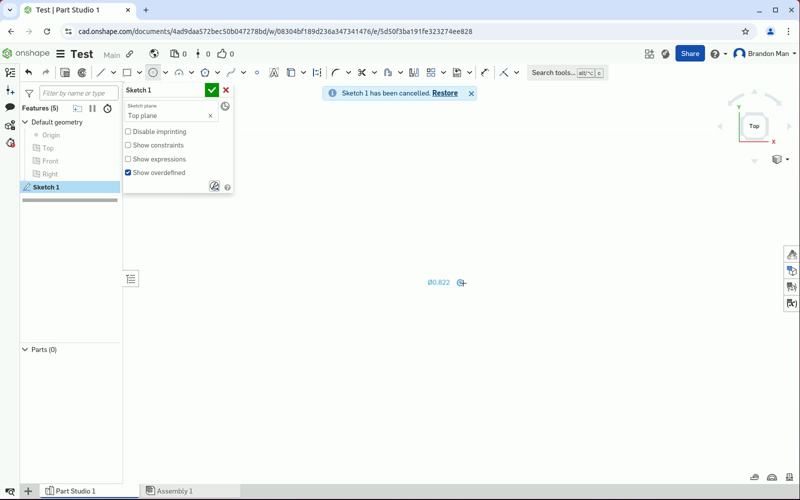
scroll(6)
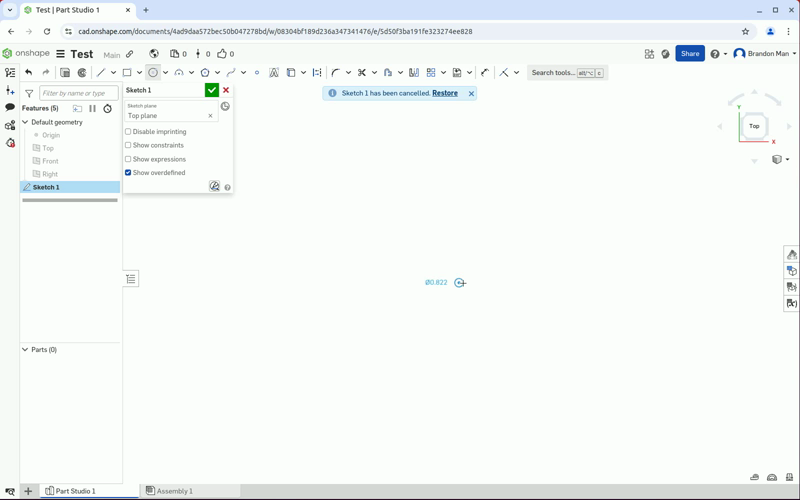
scroll(6)
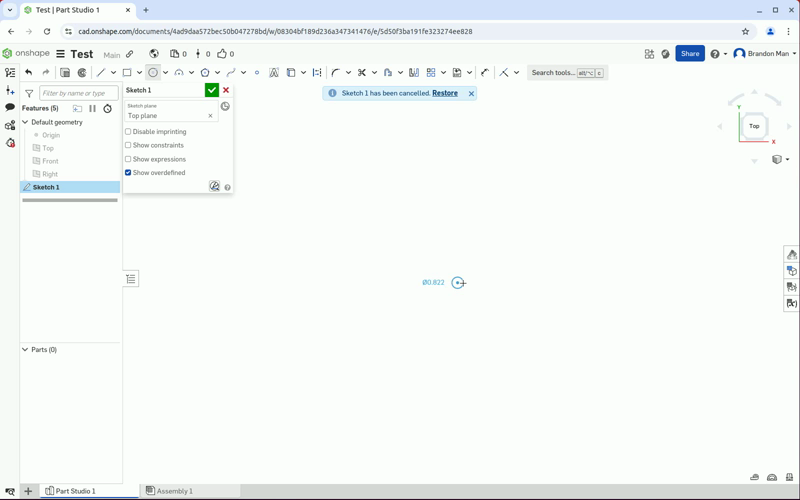
scroll(6)
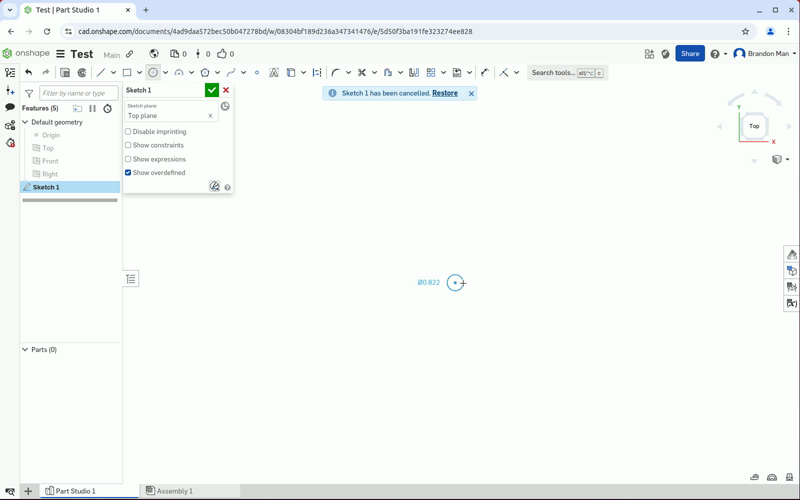
scroll(6)
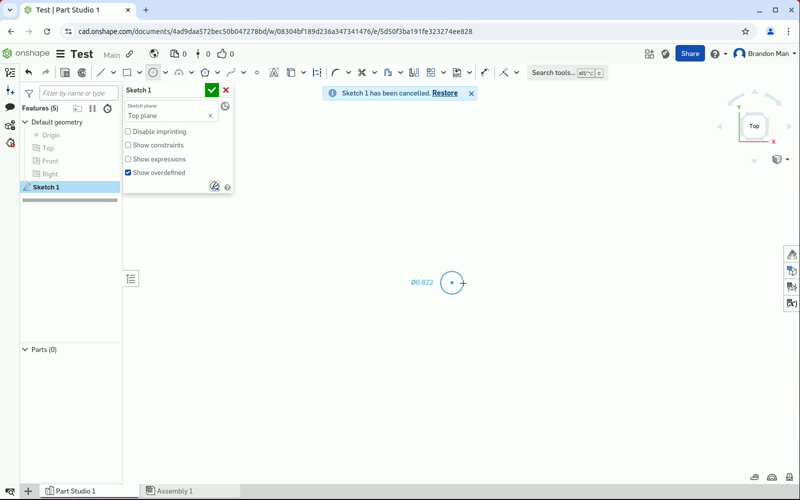
scroll(6)
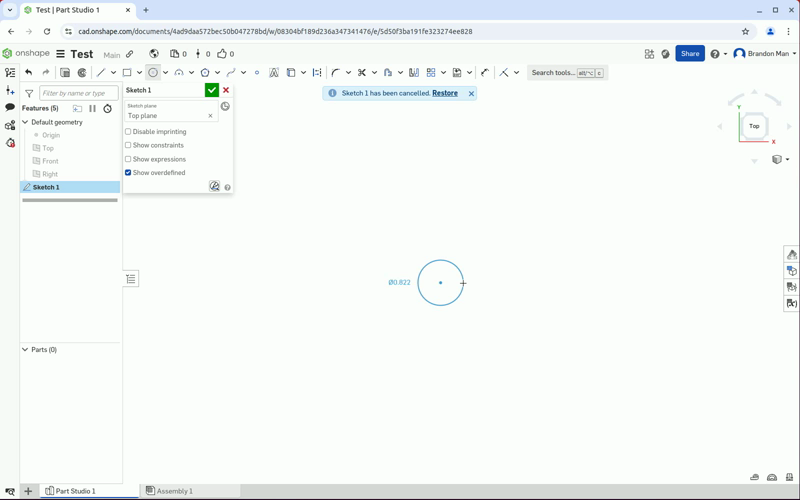
click(463, 282)
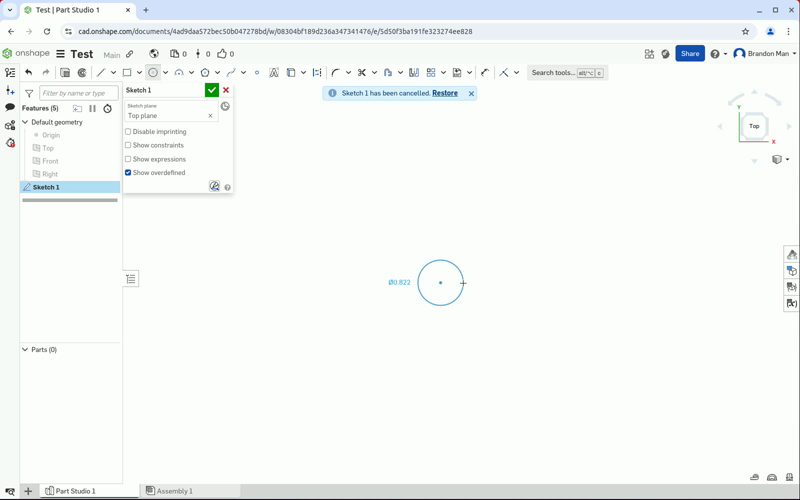
scroll(-6)
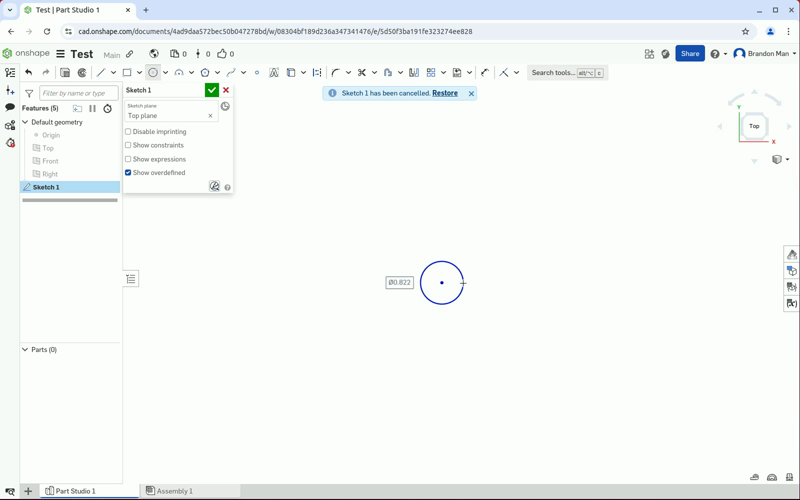
scroll(-6)
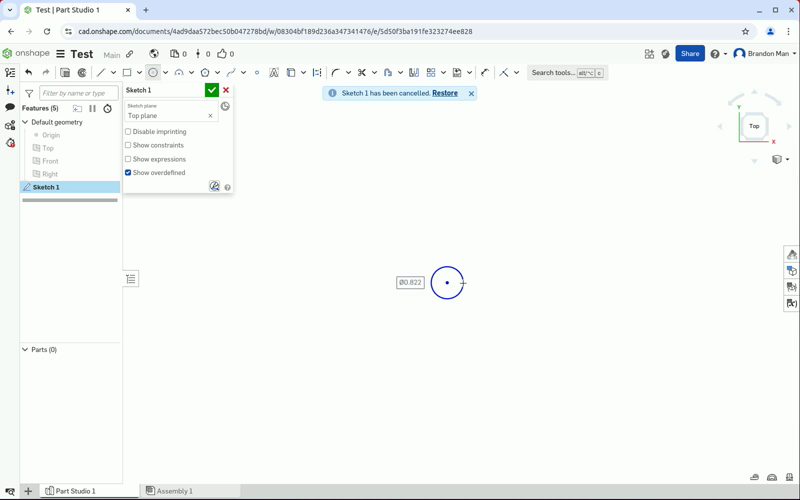
scroll(-6)
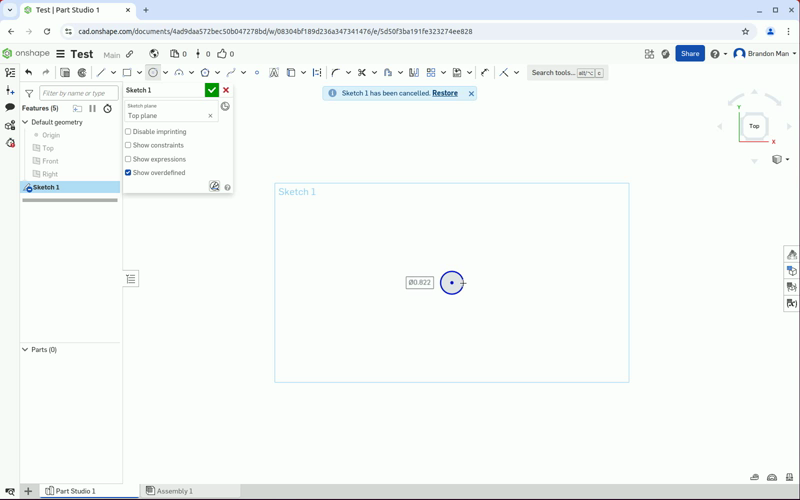
scroll(-6)
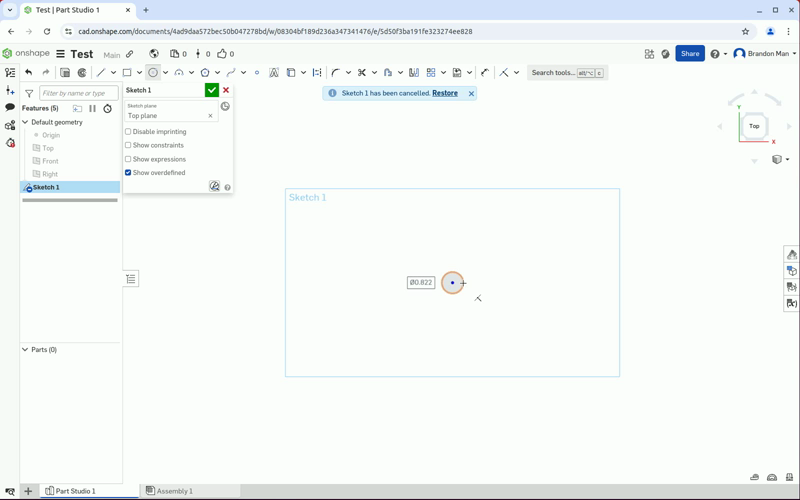
scroll(-6)
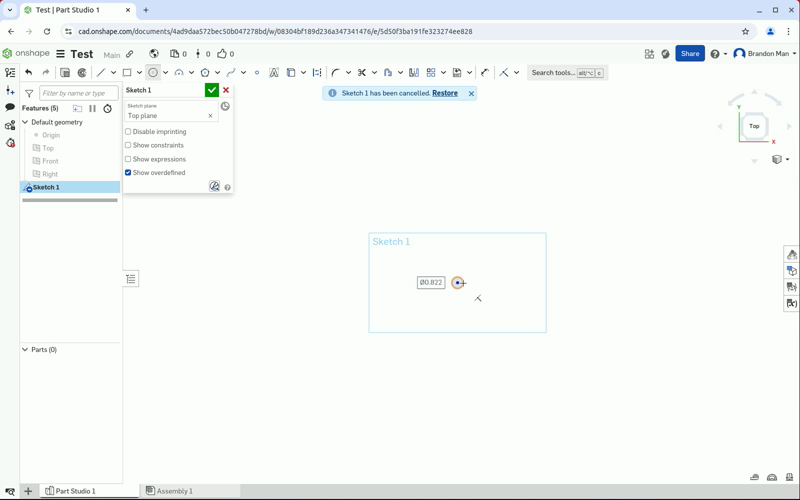
scroll(-6)
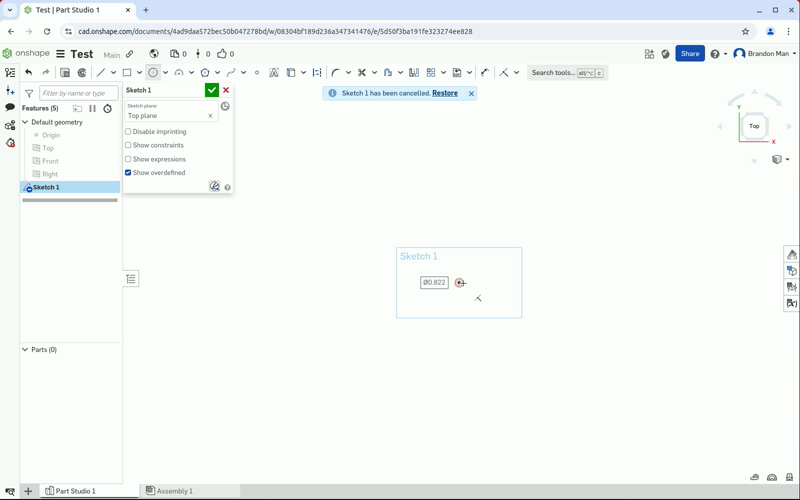
scroll(-6)
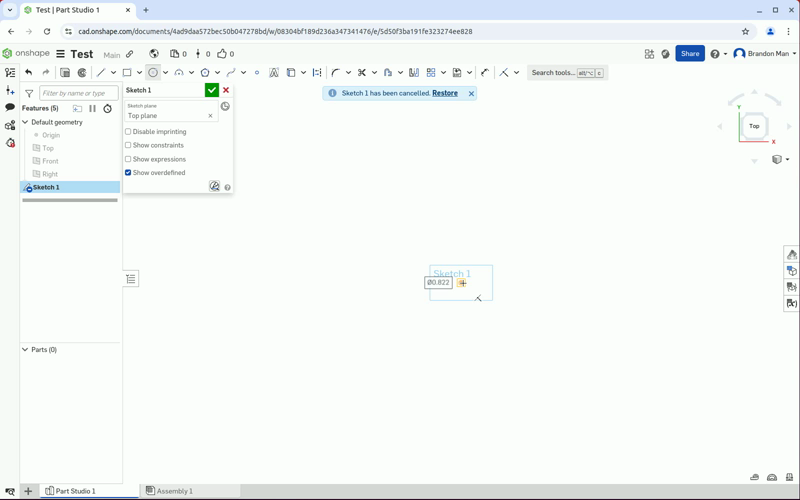
key(esc)
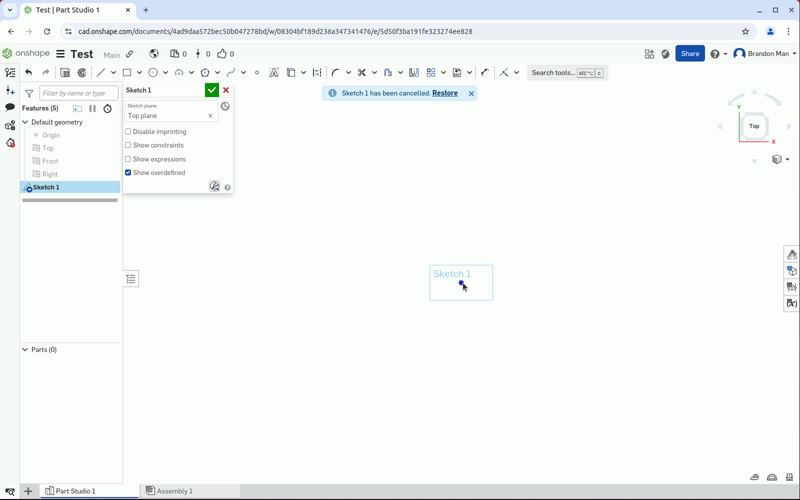
key(c)
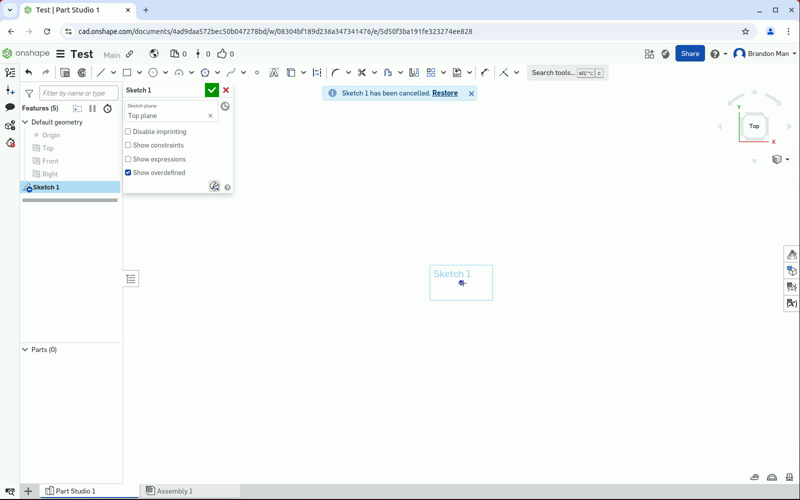
key_down(shift)
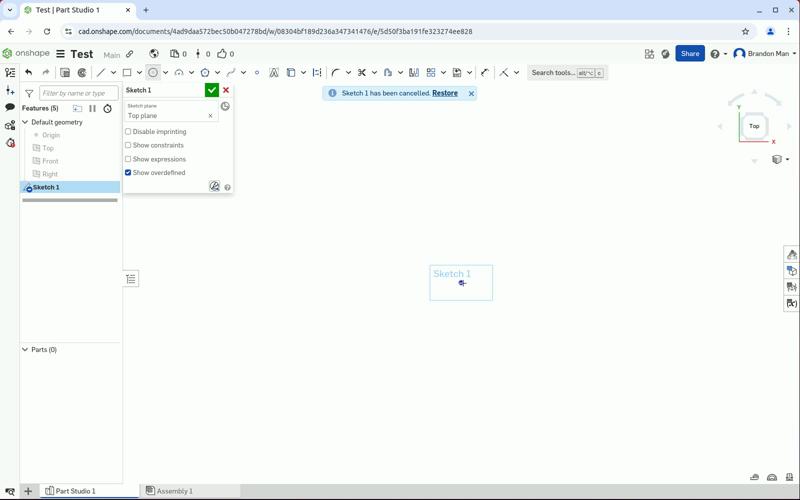
mouse_move(461, 282)
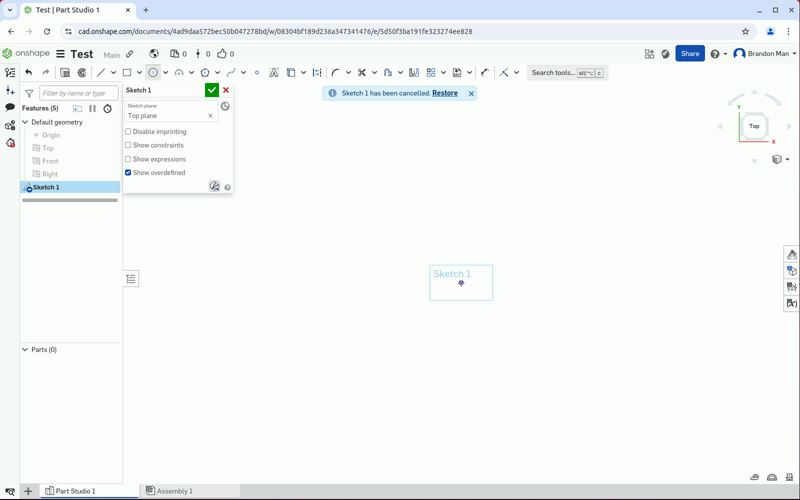
scroll(6)
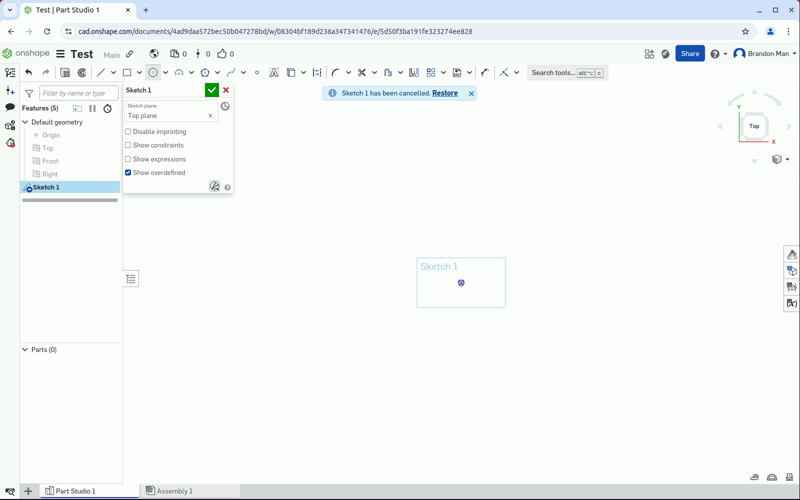
scroll(6)
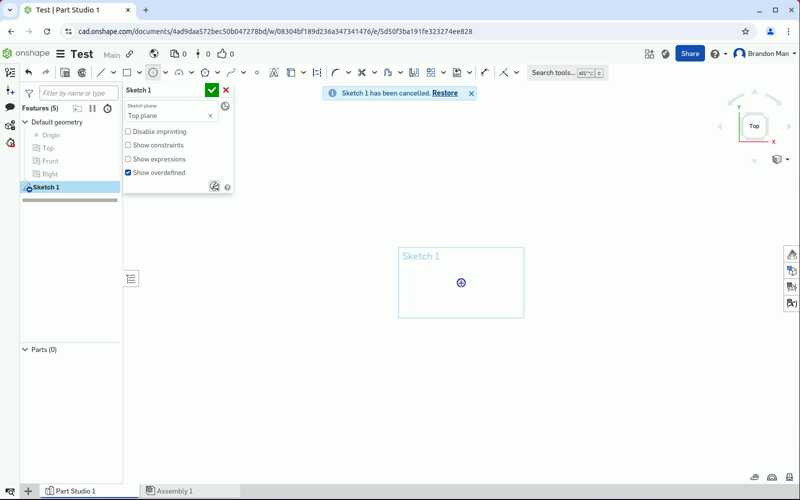
scroll(6)
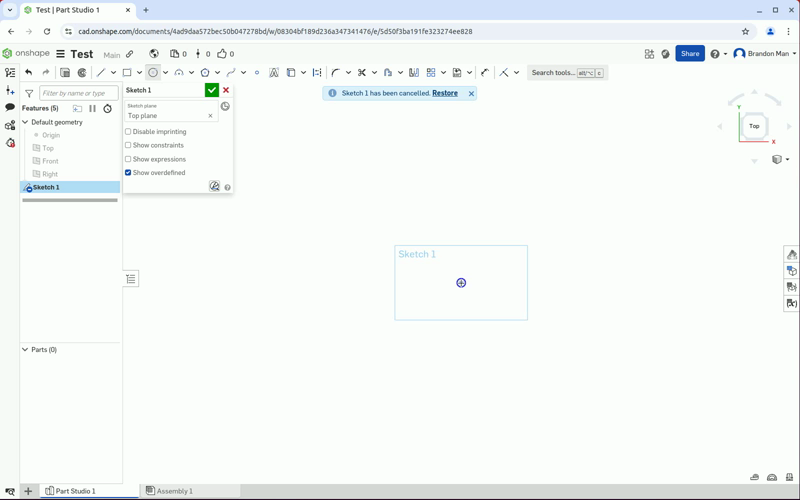
scroll(6)
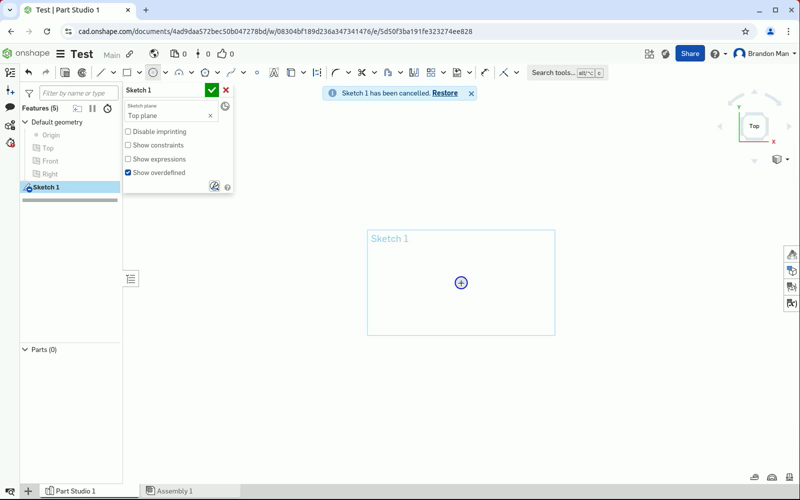
scroll(6)
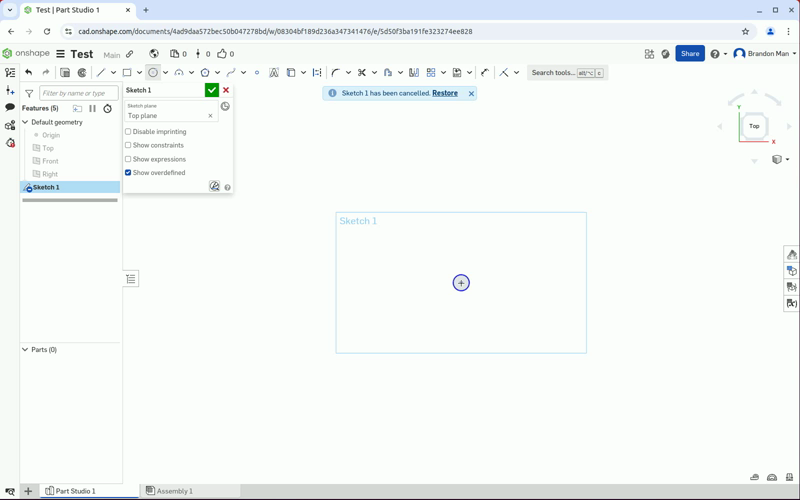
scroll(6)
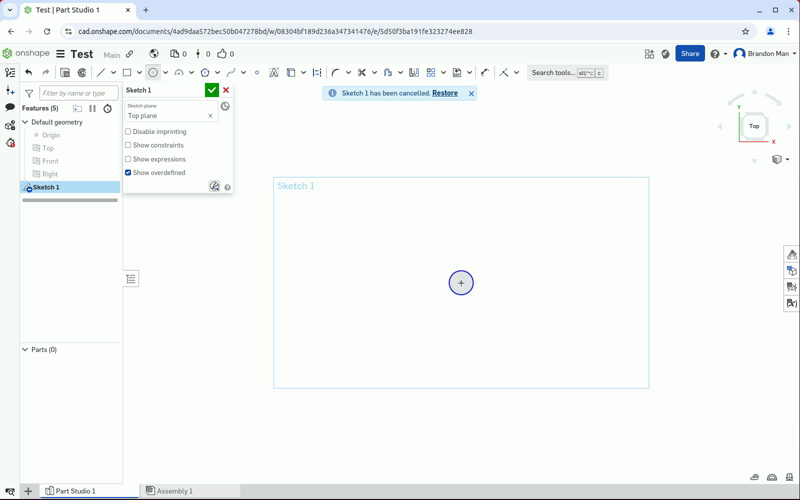
scroll(6)
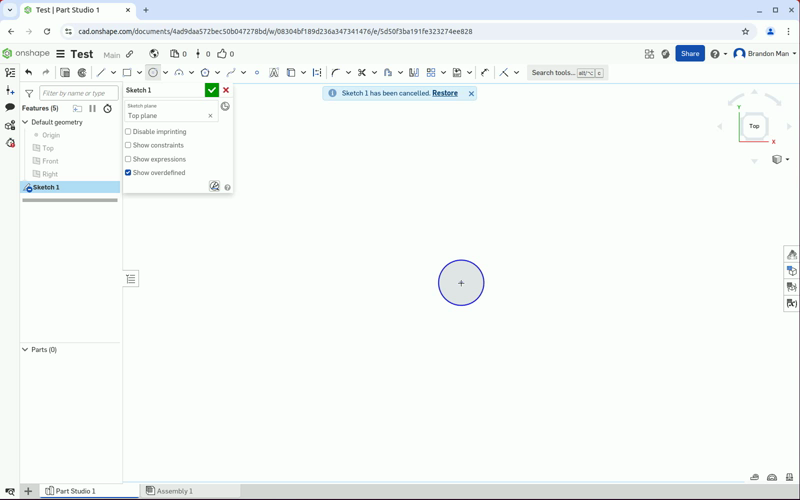
click(461, 282)
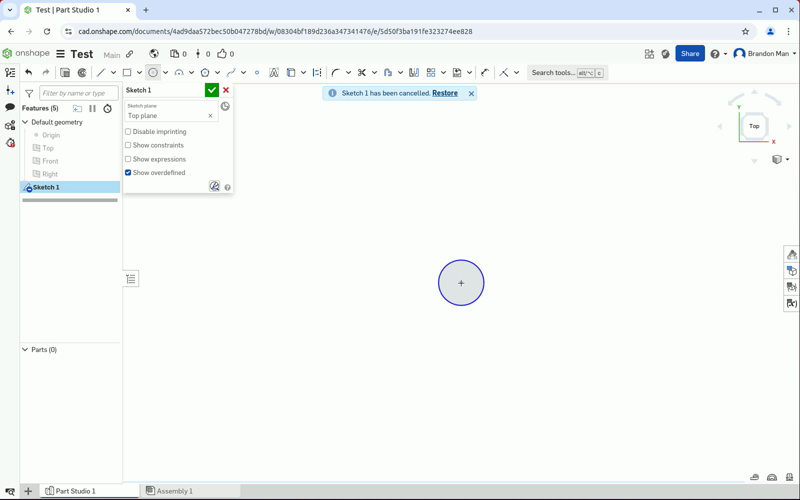
scroll(-6)
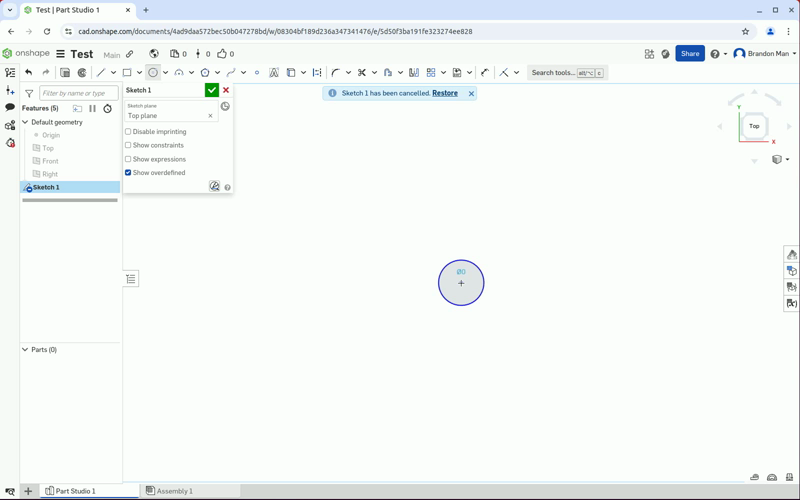
scroll(-6)
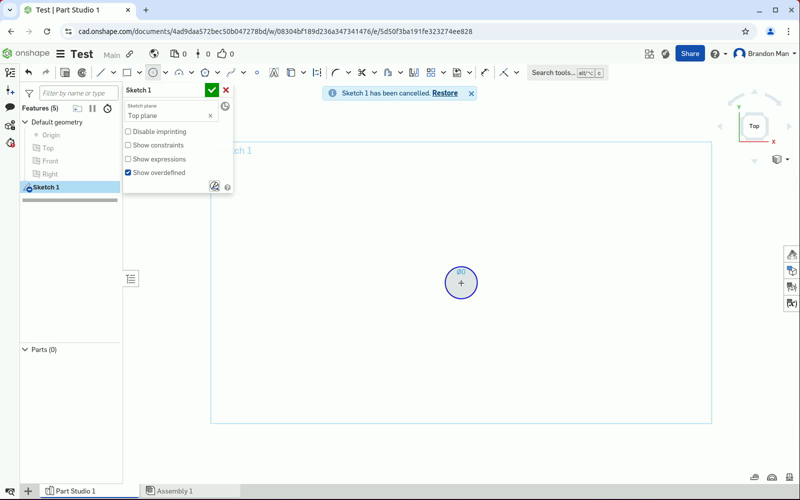
scroll(-6)
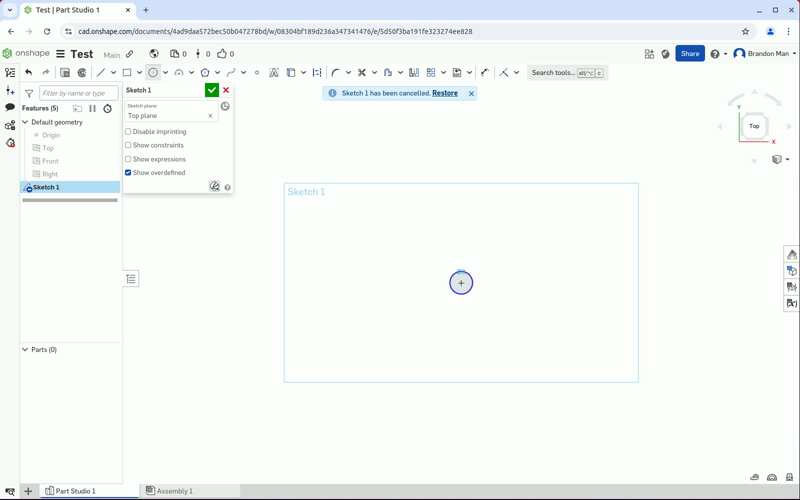
scroll(-6)
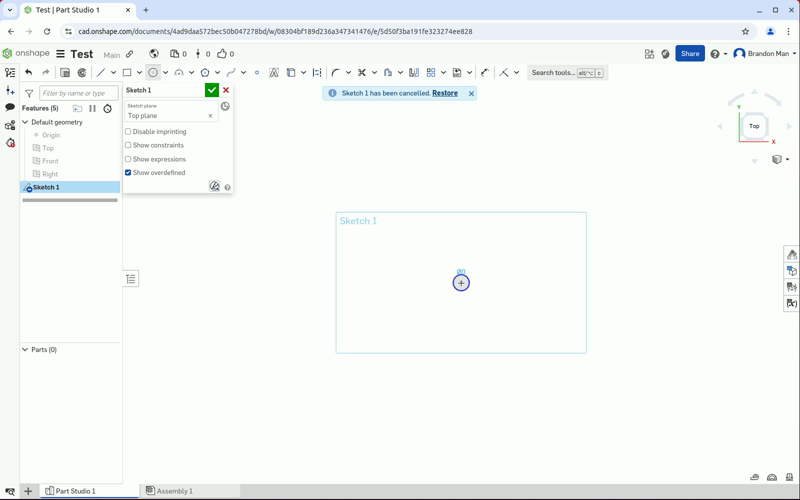
scroll(-6)
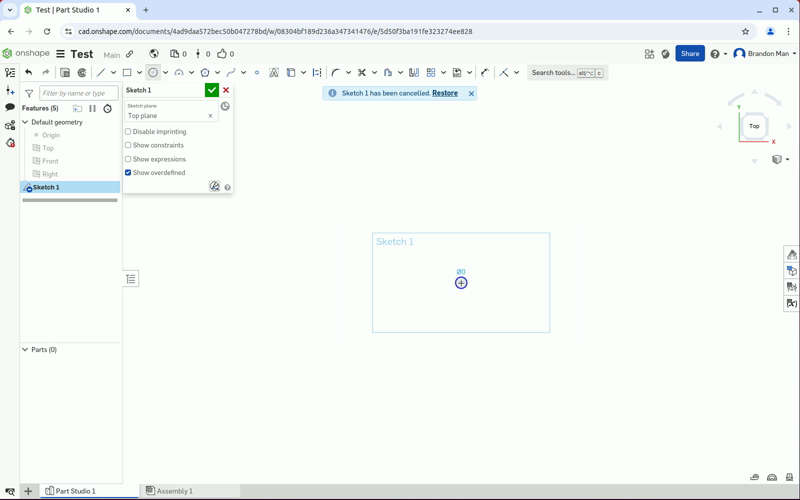
scroll(-6)
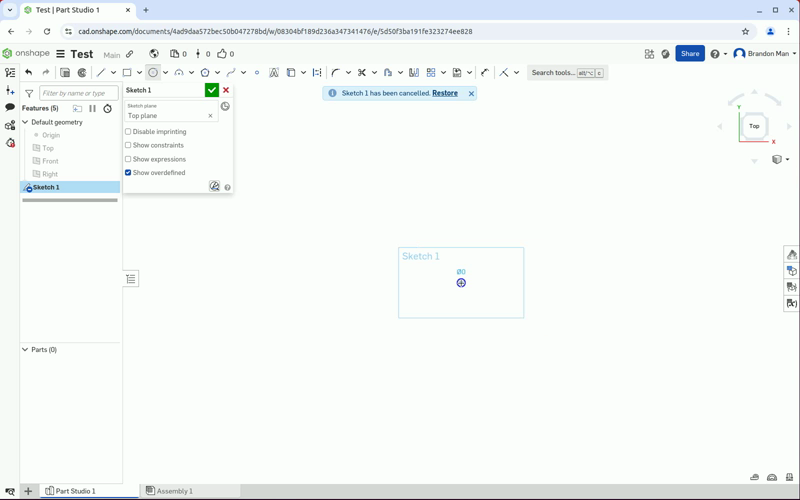
scroll(-6)
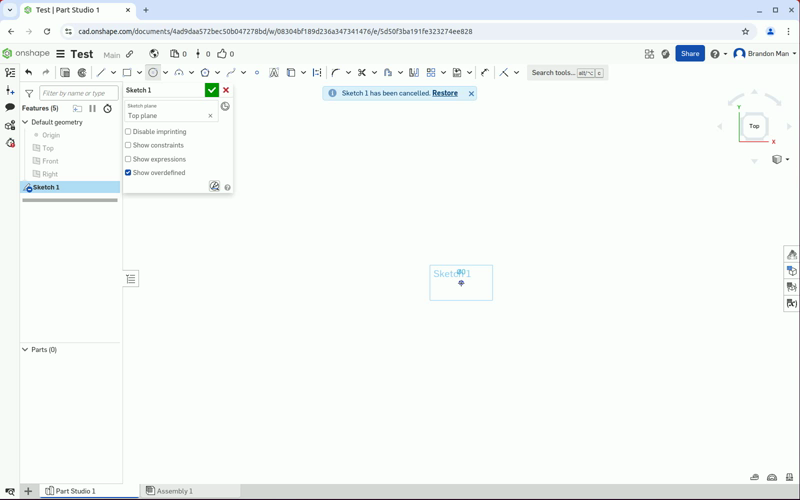
key_up(shift)
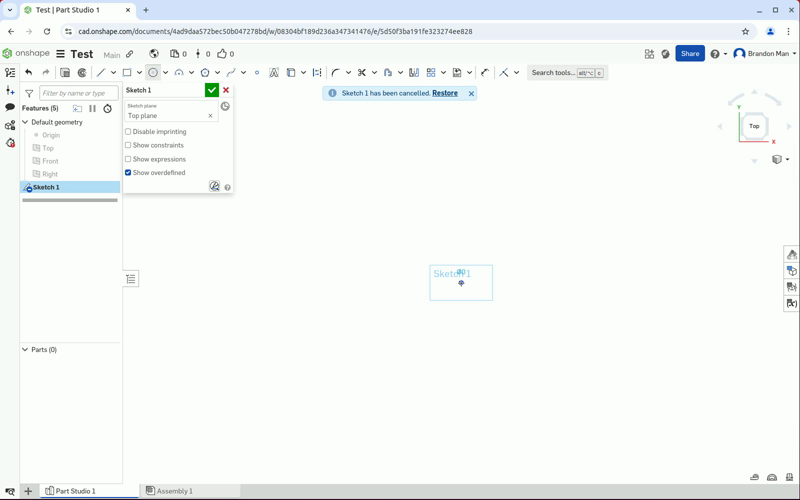
mouse_move(462, 282)
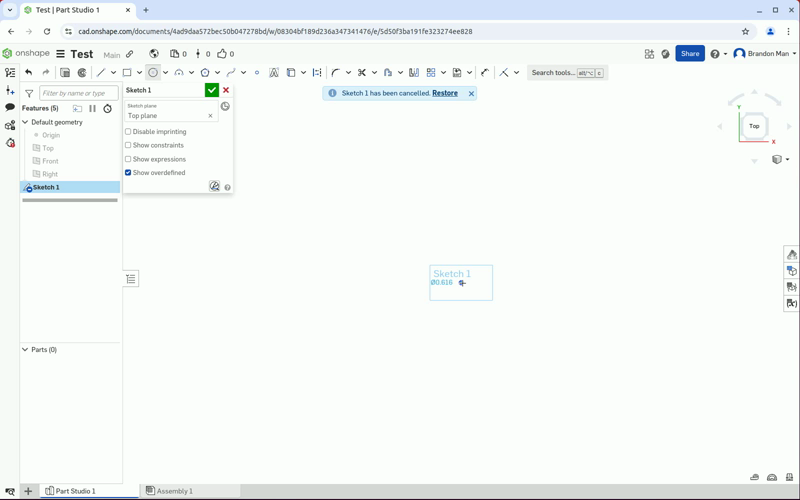
scroll(6)
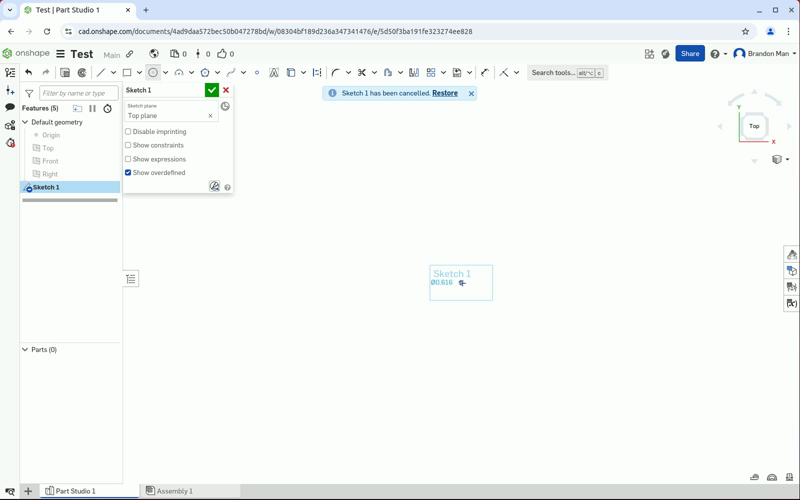
scroll(6)
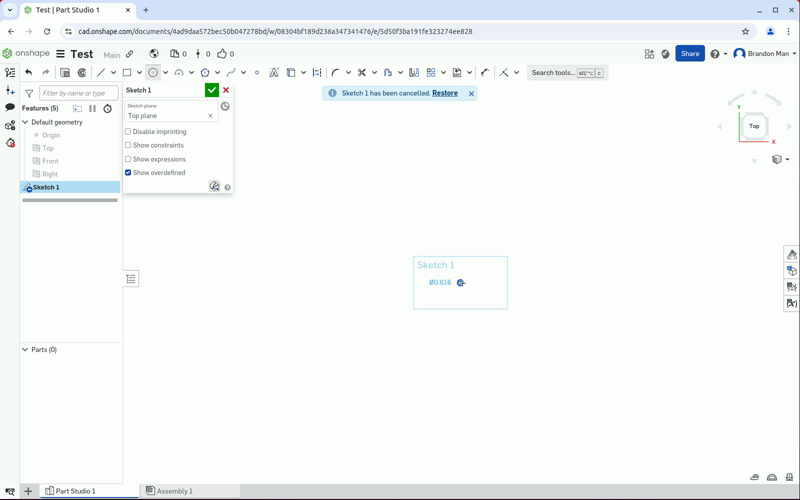
scroll(6)
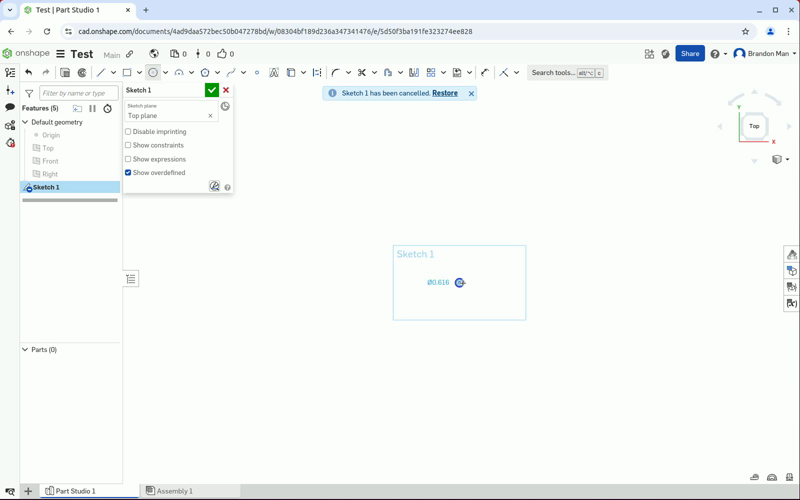
scroll(6)
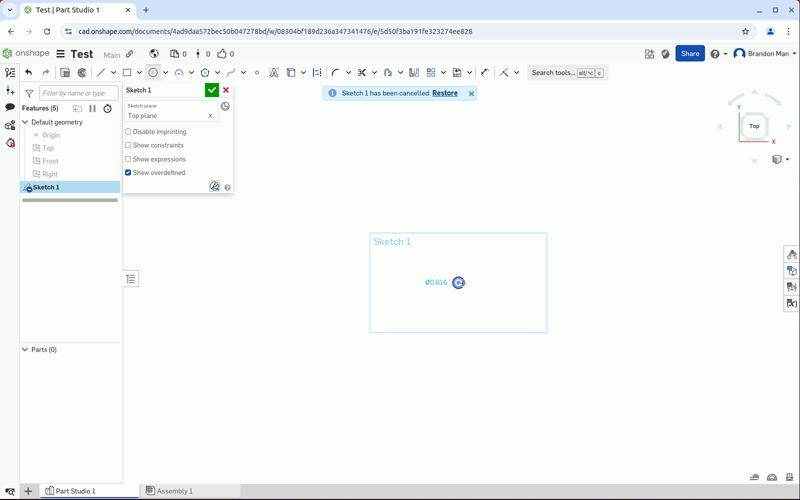
scroll(6)
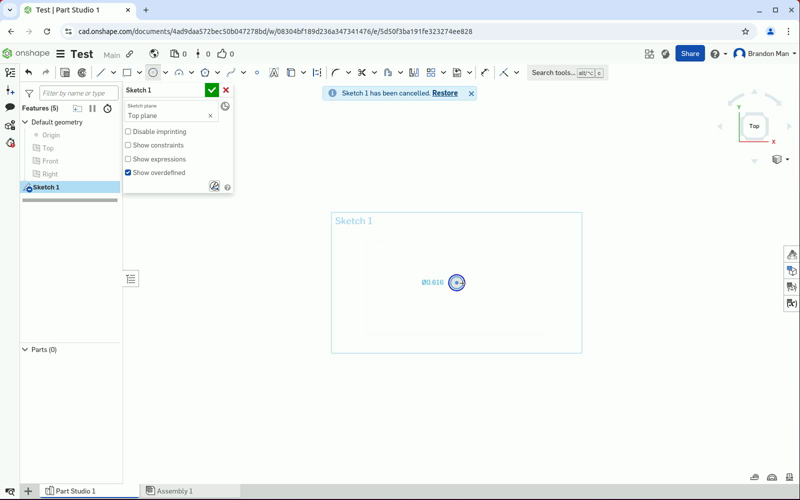
scroll(6)
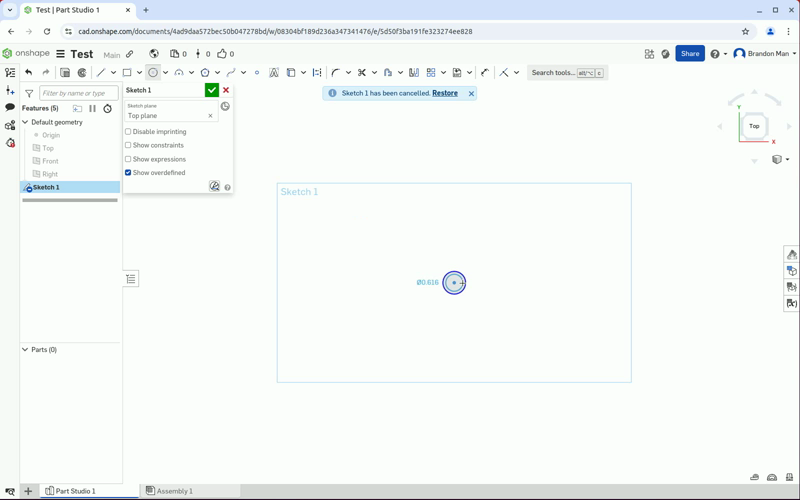
scroll(6)
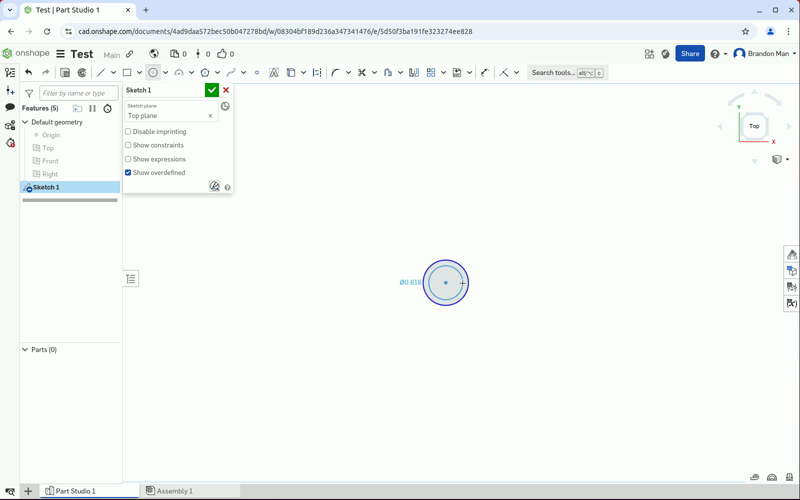
click(462, 282)
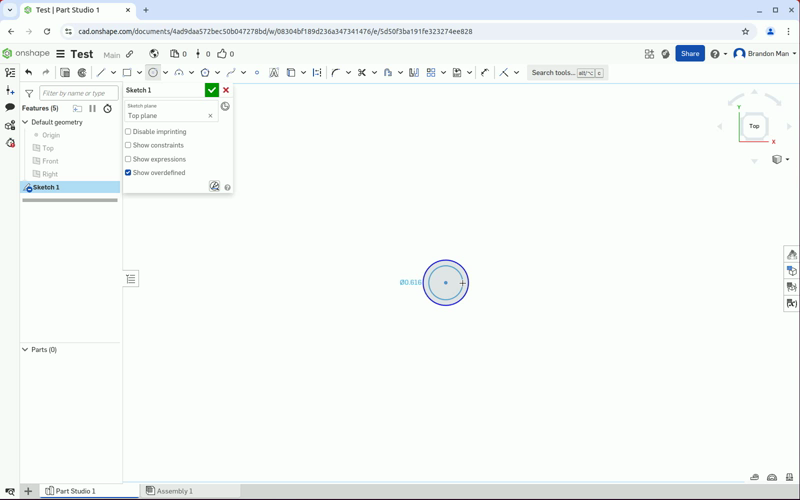
scroll(-6)
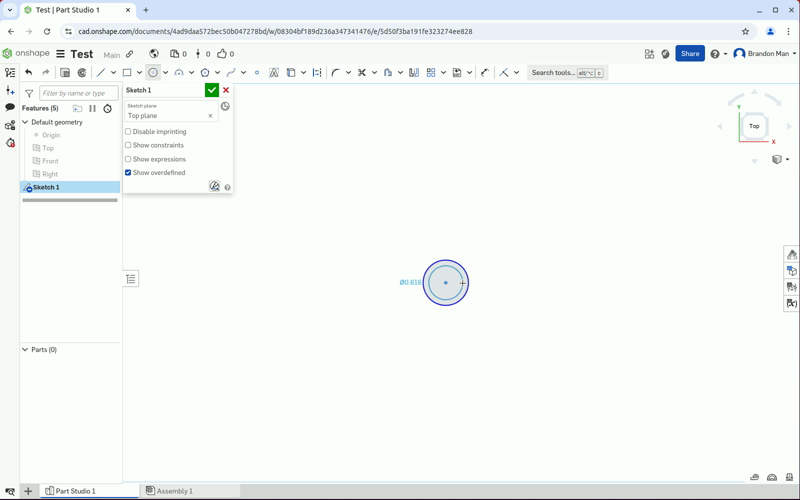
scroll(-6)
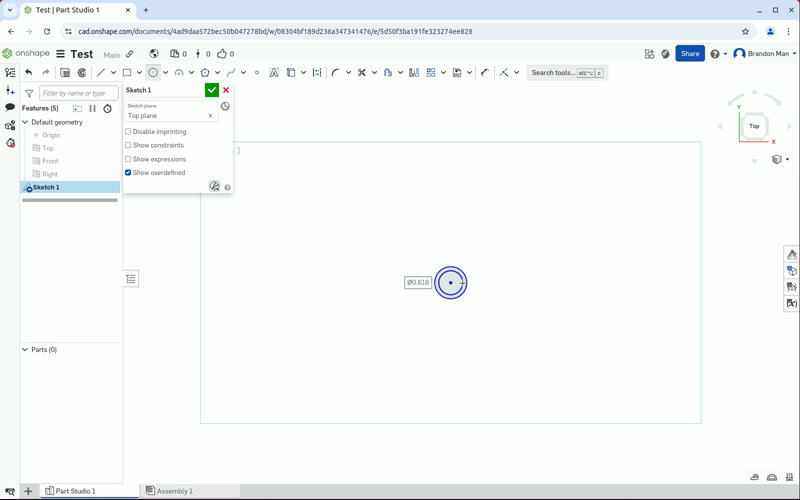
scroll(-6)
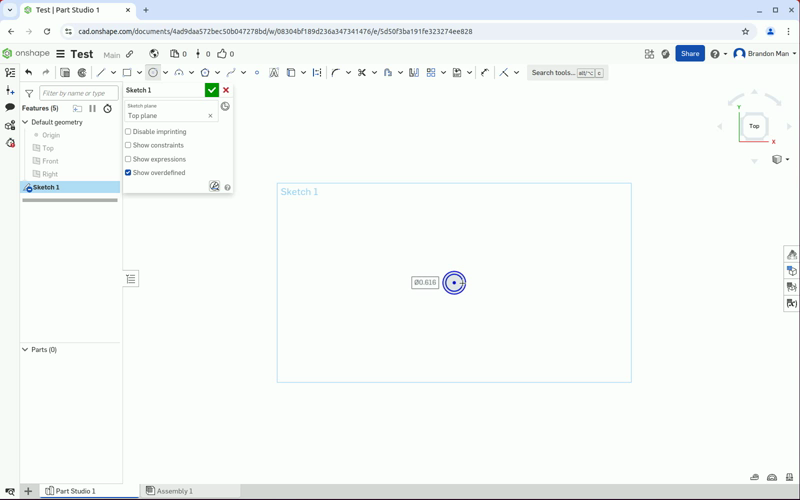
scroll(-6)
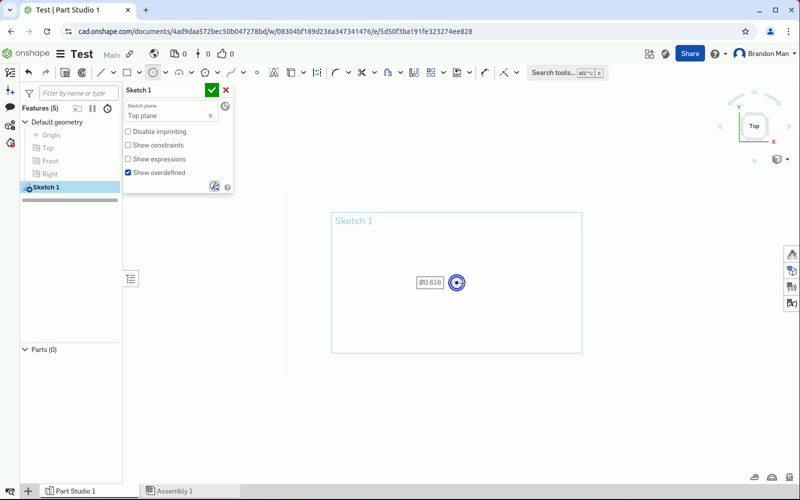
scroll(-6)
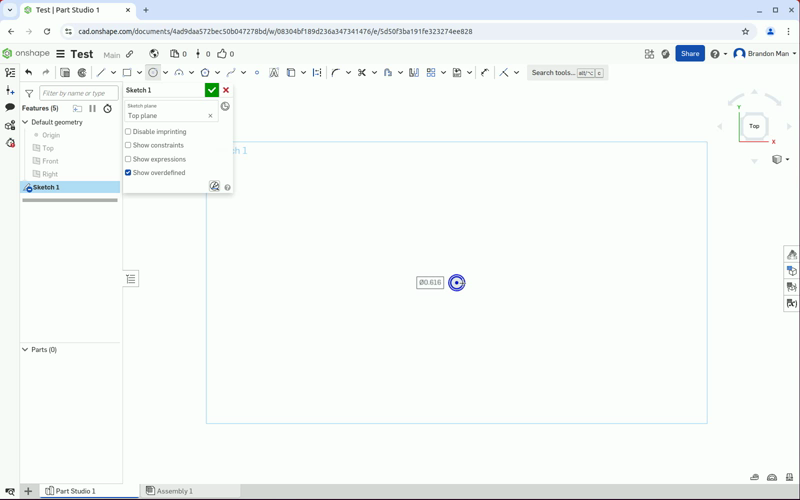
scroll(-6)
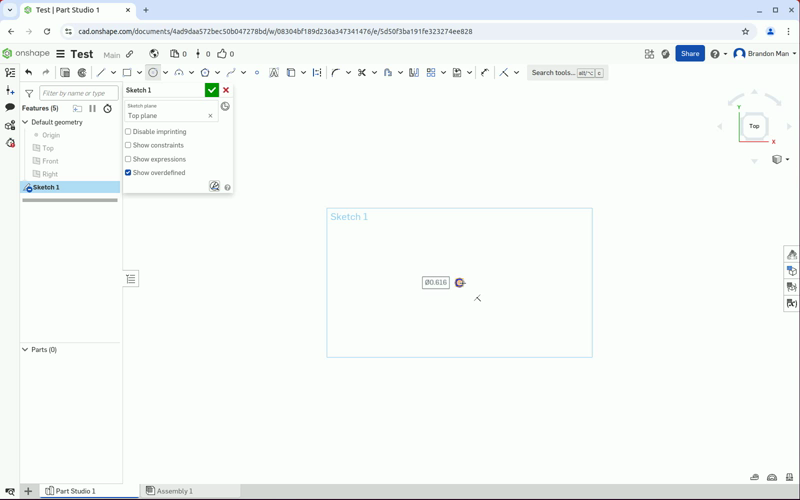
scroll(-6)
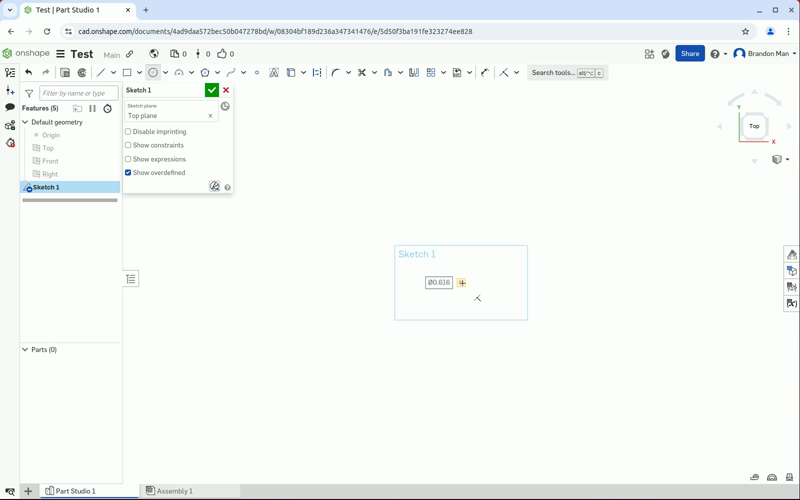
key(esc)
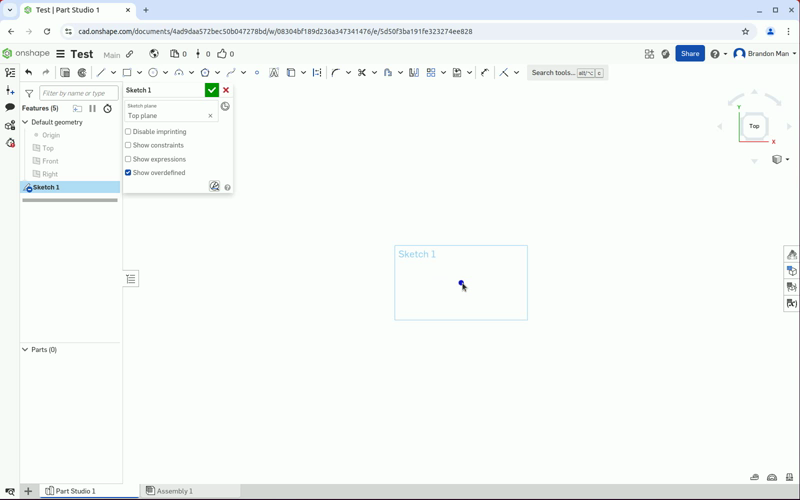
mouse_move(460, 283)
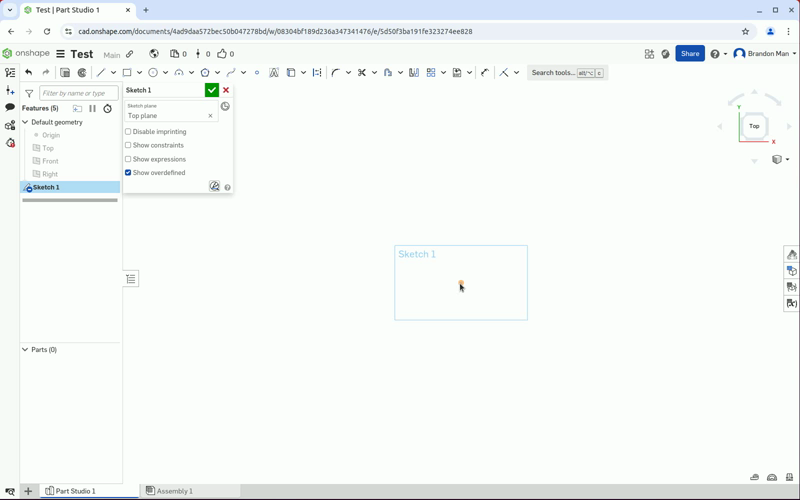
scroll(6)
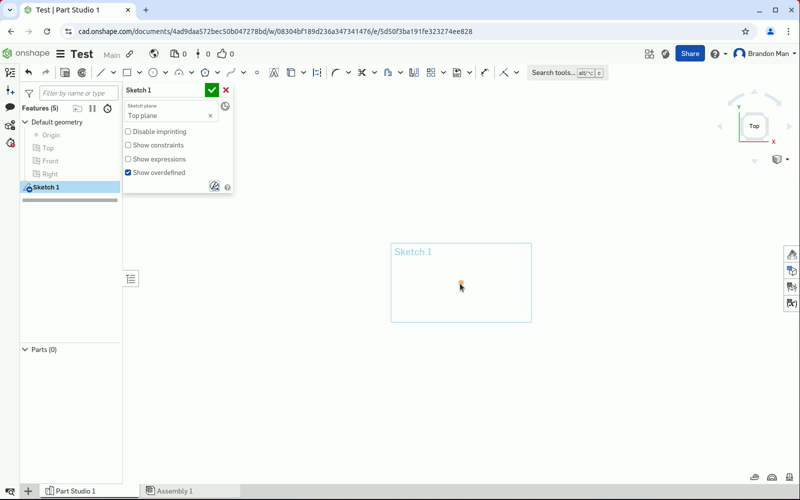
scroll(6)
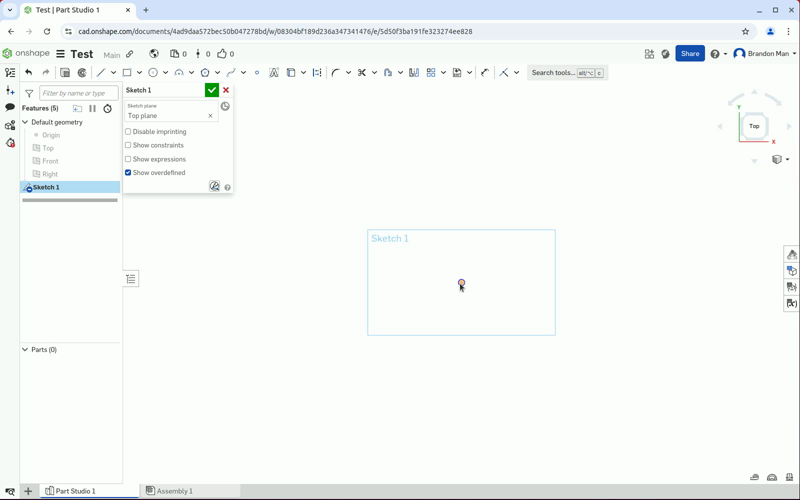
scroll(6)
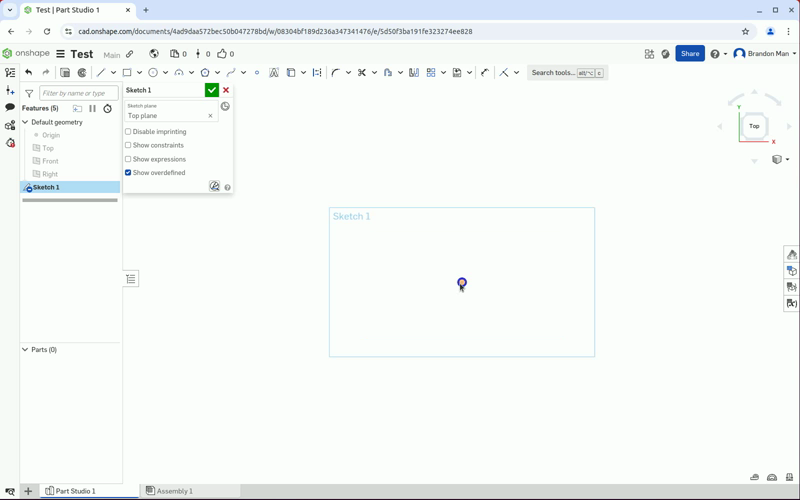
scroll(6)
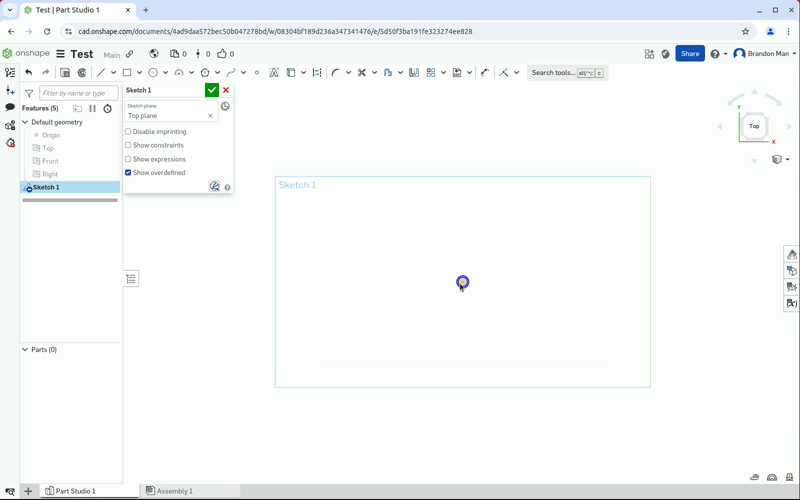
scroll(6)
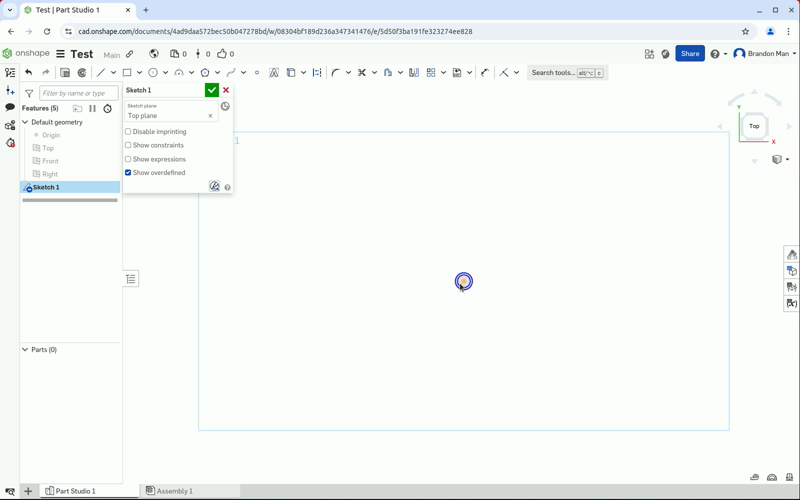
scroll(6)
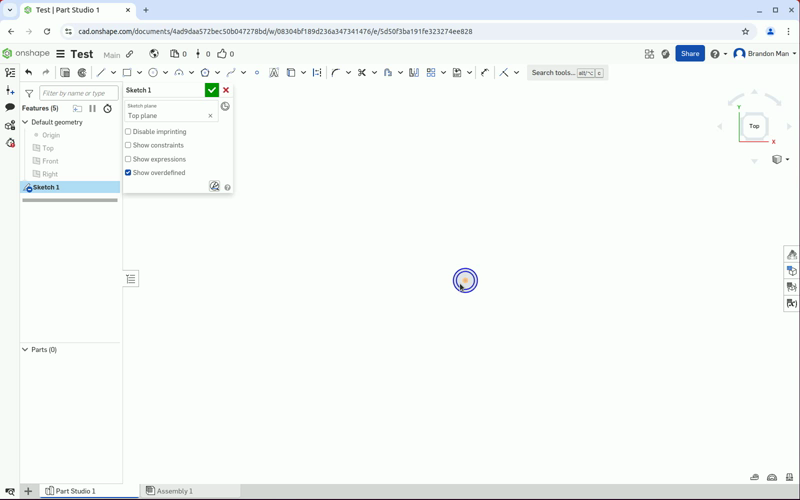
scroll(6)
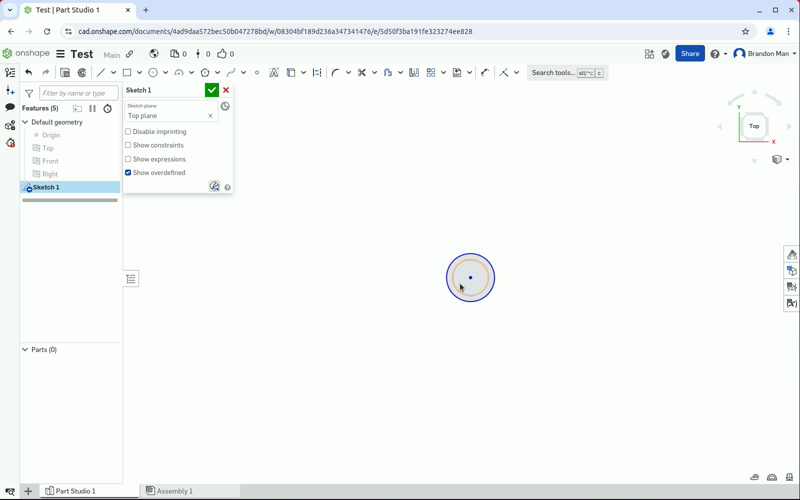
click(460, 283)
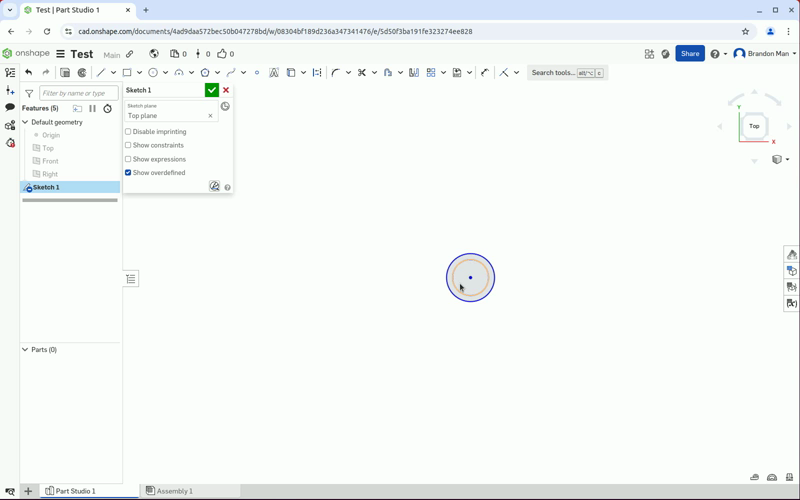
scroll(-6)
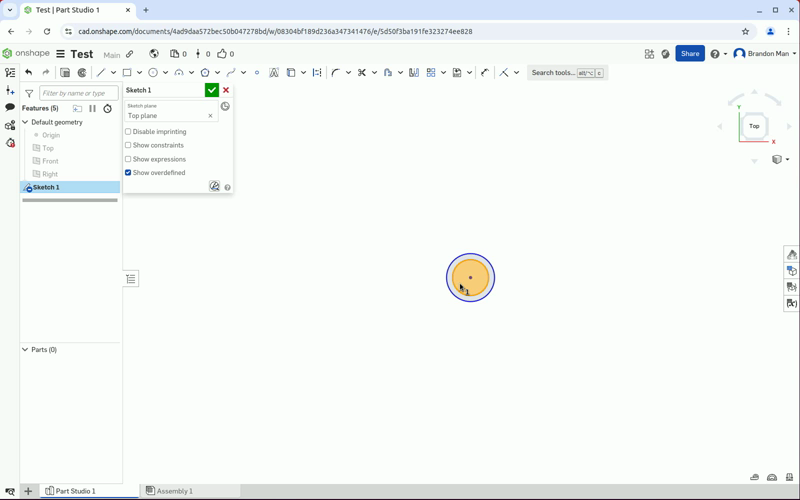
scroll(-6)
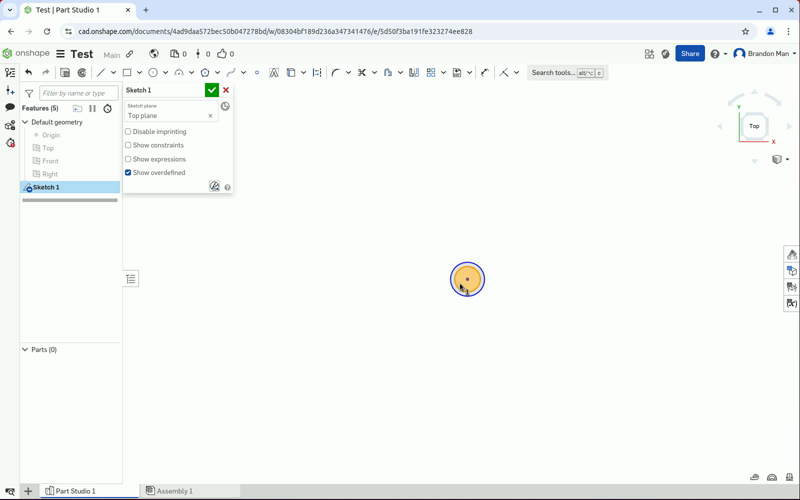
scroll(-6)
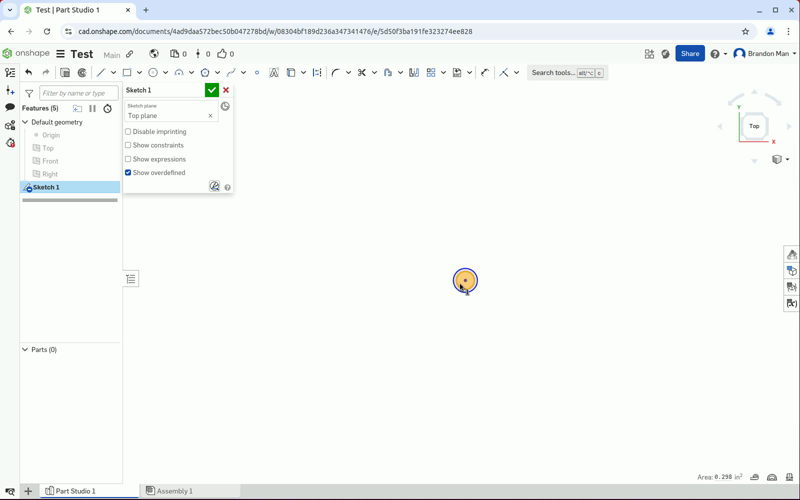
scroll(-6)
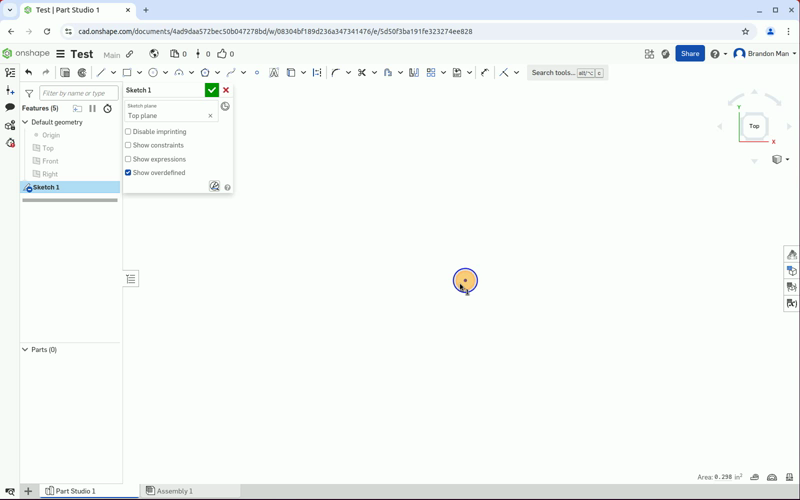
scroll(-6)
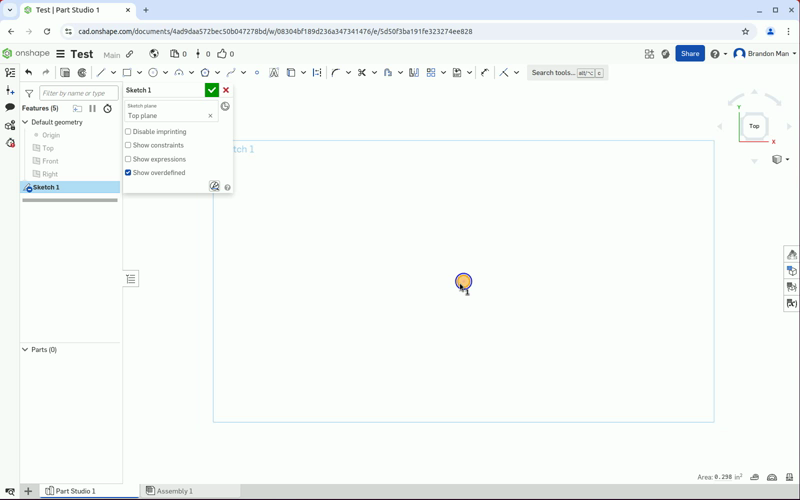
scroll(-6)
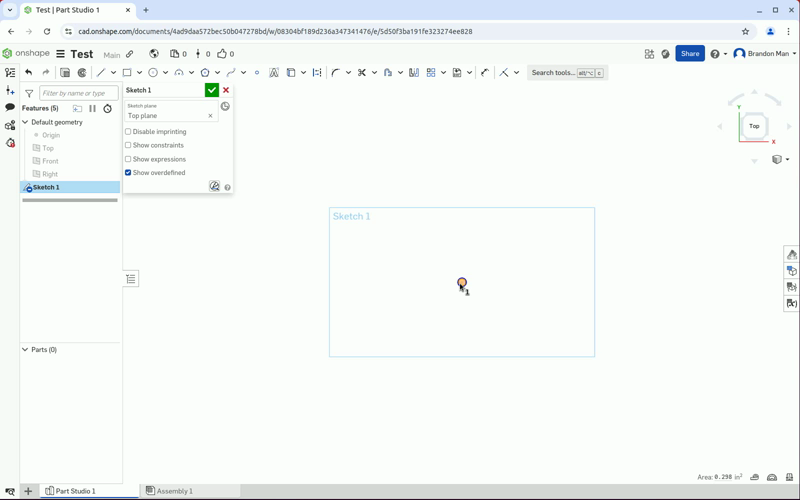
scroll(-6)
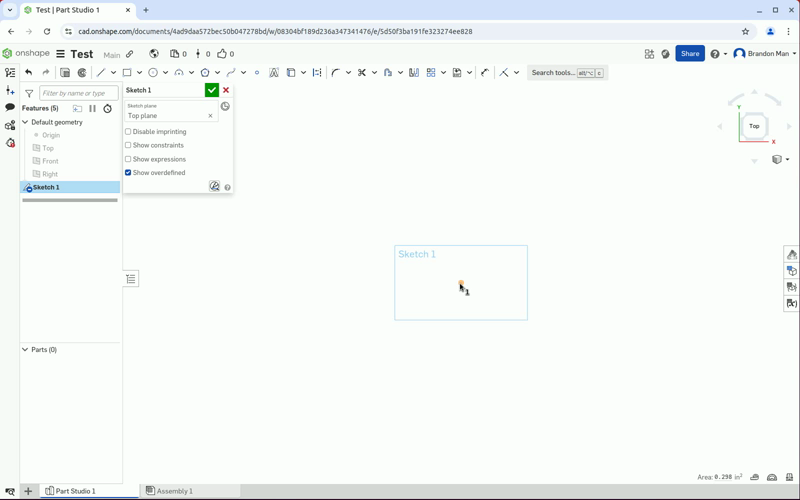
mouse_move(73, 352)
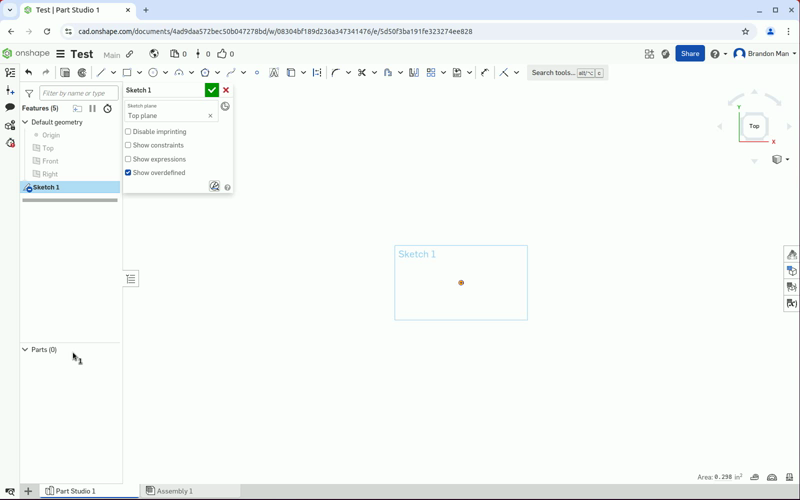
key(shift+y)
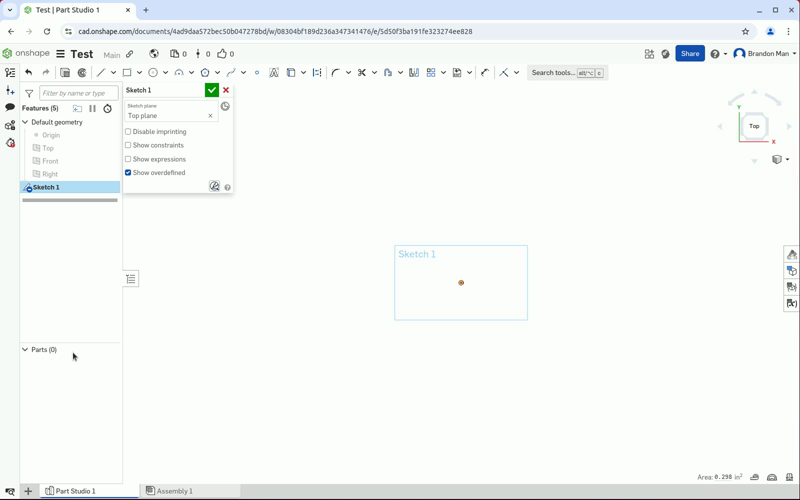
key(shift+e)
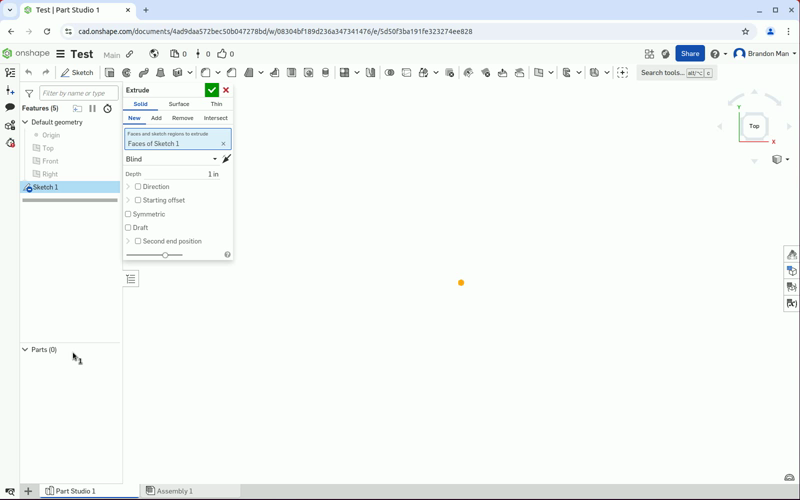
mouse_move(143, 106)
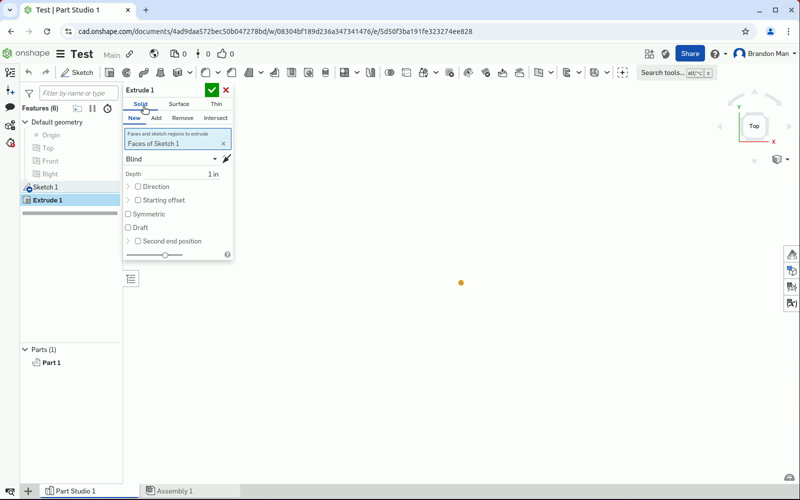
click(143, 106)
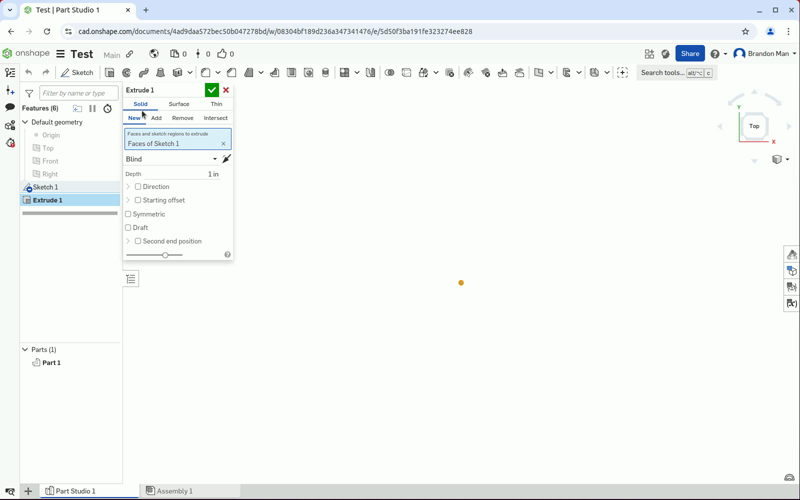
mouse_move(137, 120)
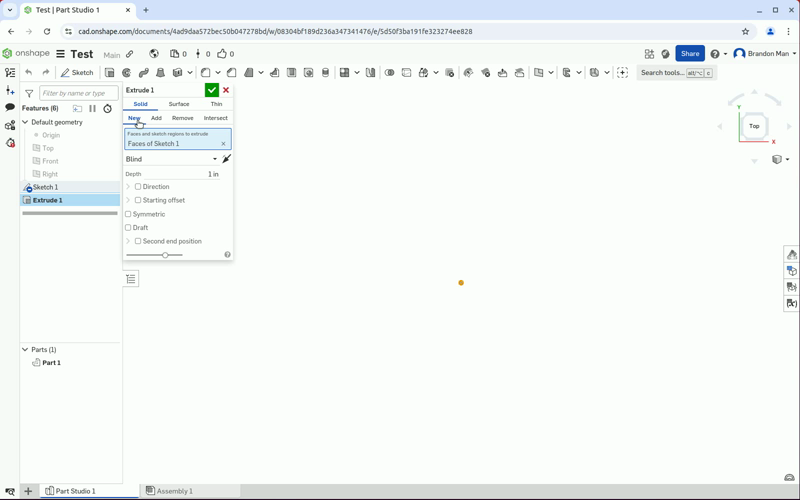
click(137, 120)
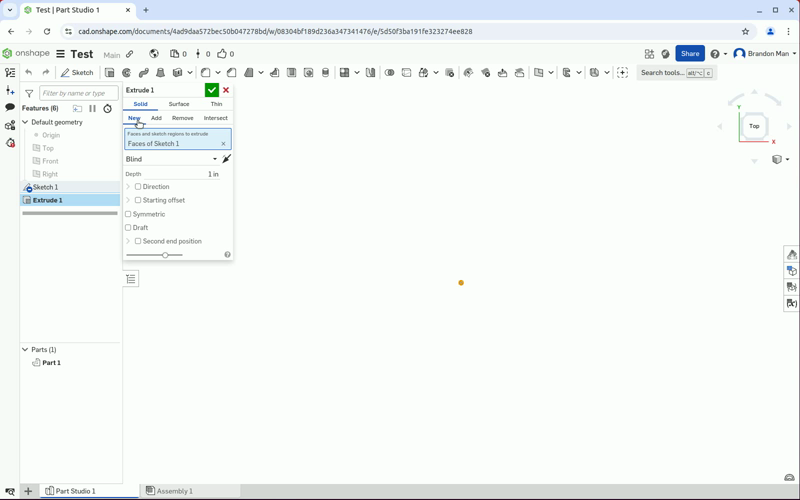
key(tab, 4)
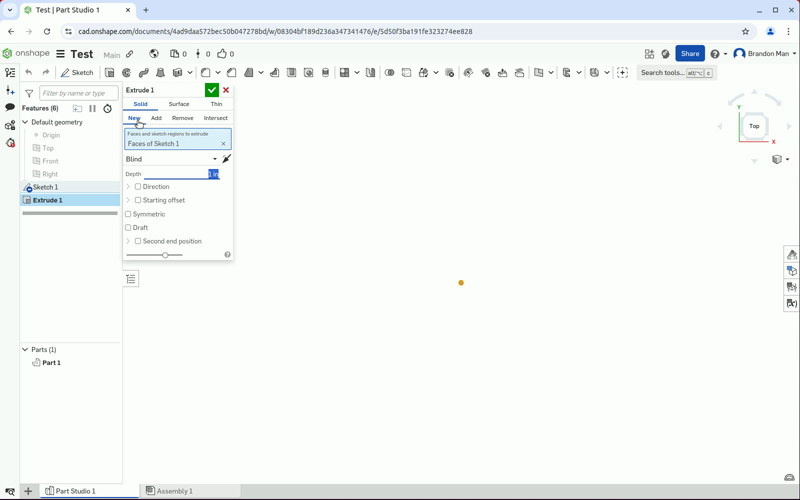
text(23.108)
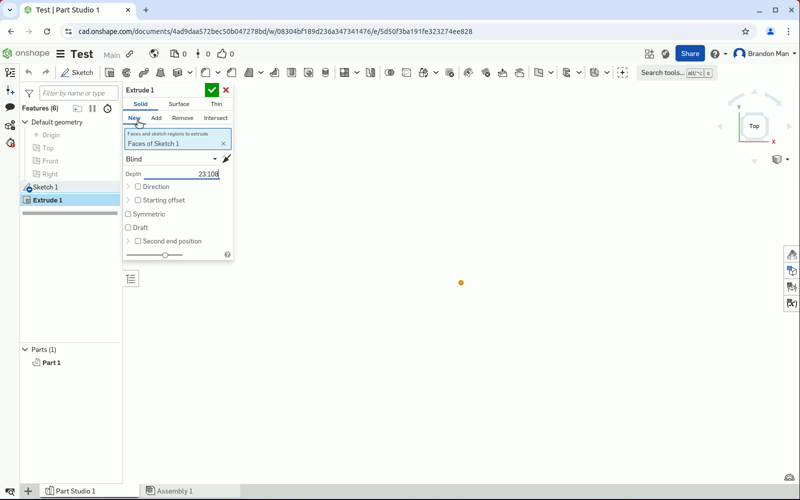
key(enter)
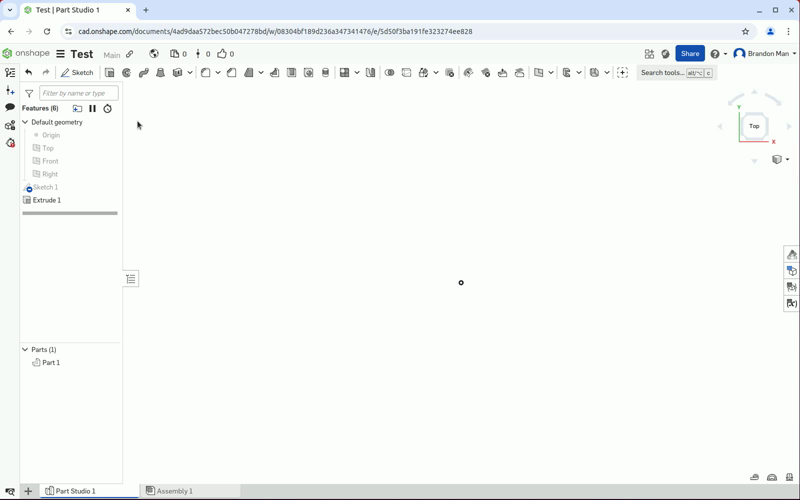
key(shift+h)
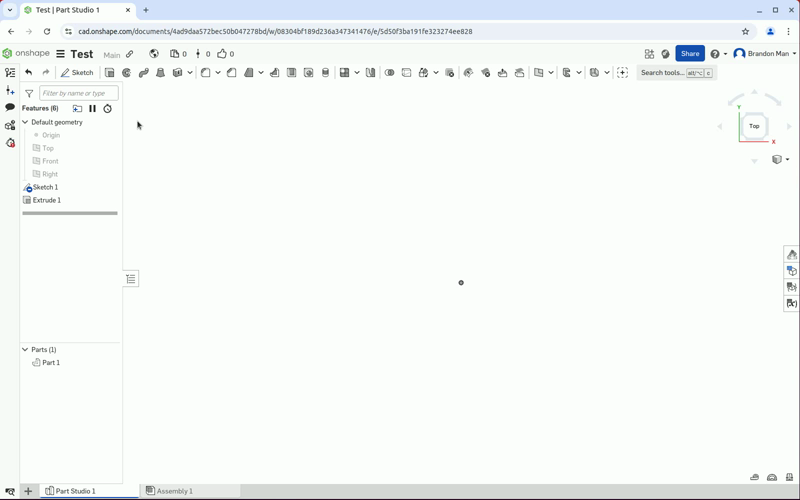
key(shift+h)
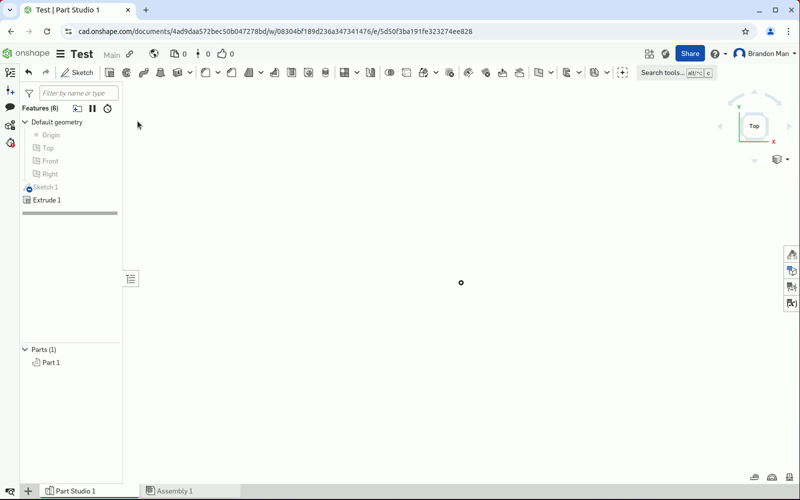
mouse_move(73, 189)
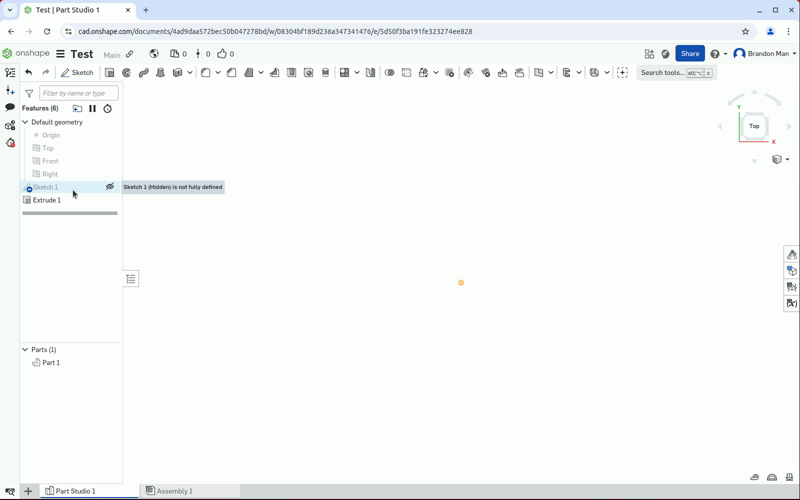
click(73, 189)
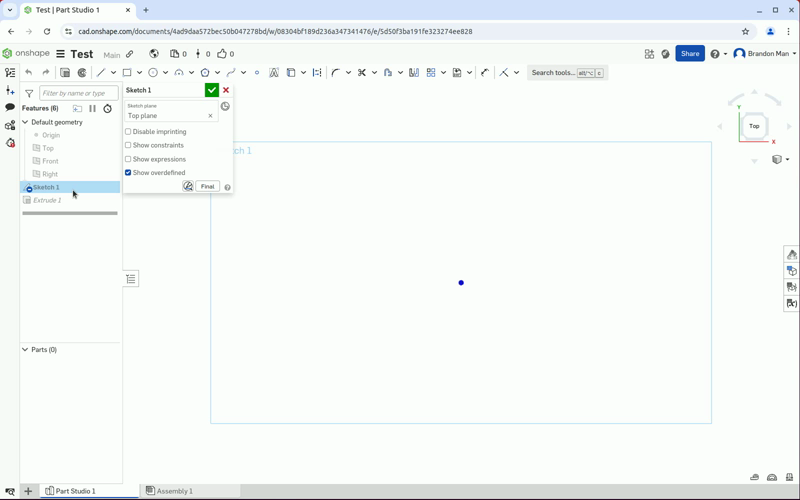
mouse_move(229, 92)
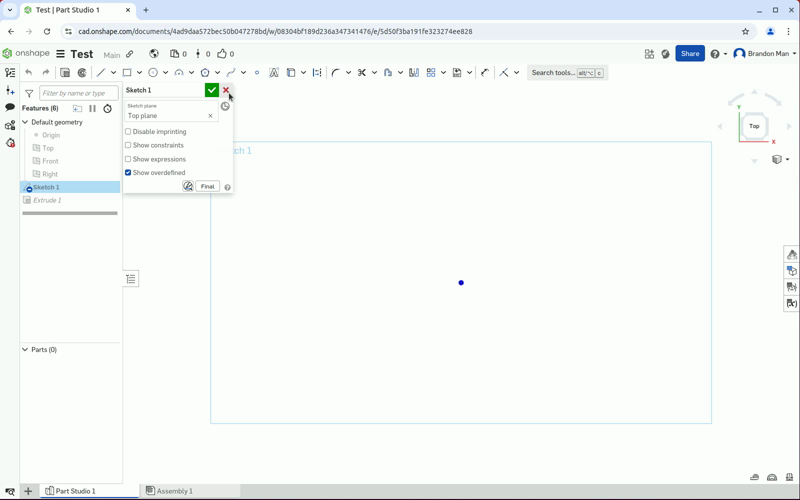
click(229, 92)
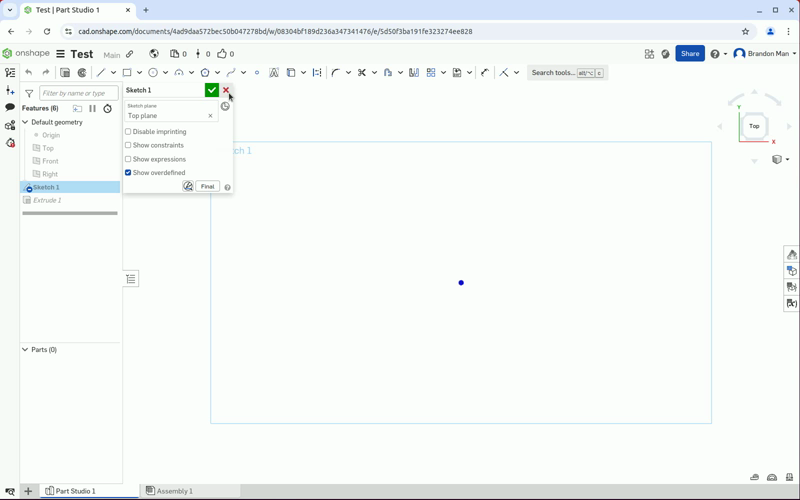
key(shift+s)
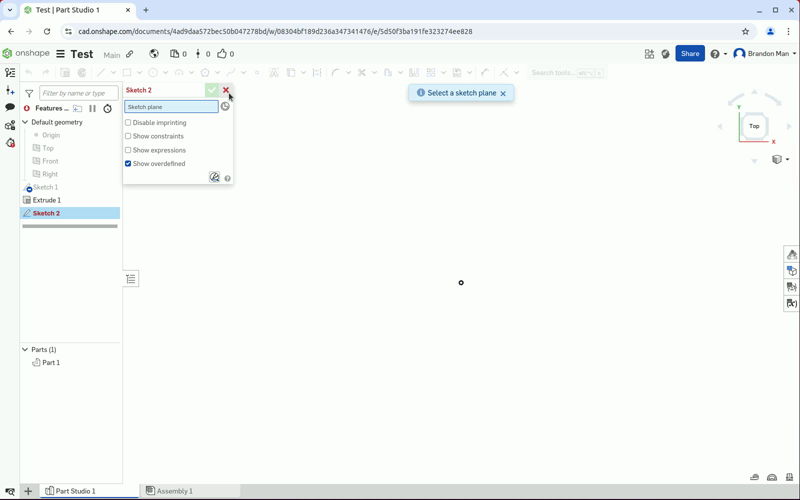
mouse_move(73, 150)
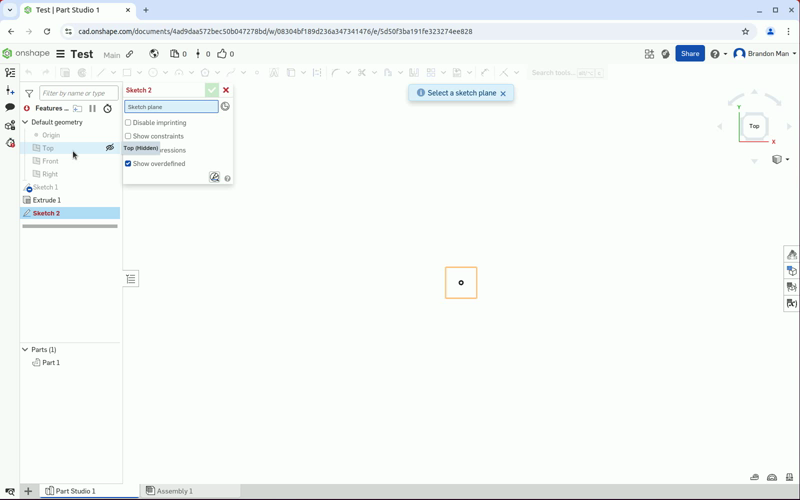
click(73, 150)
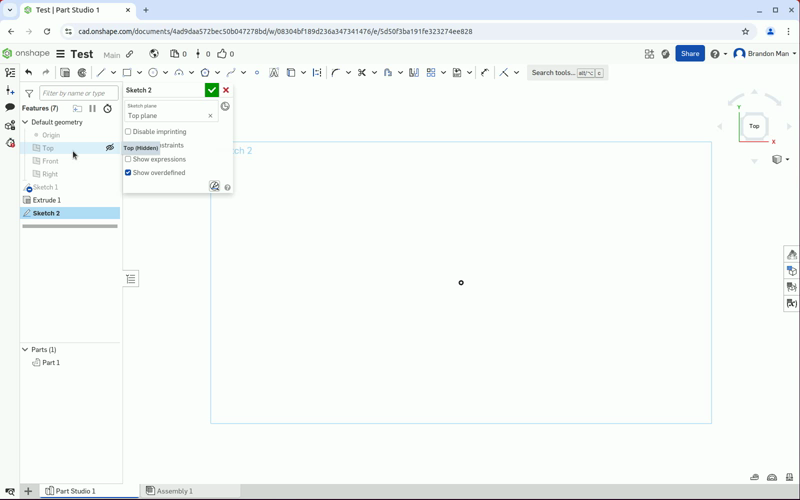
mouse_move(73, 352)
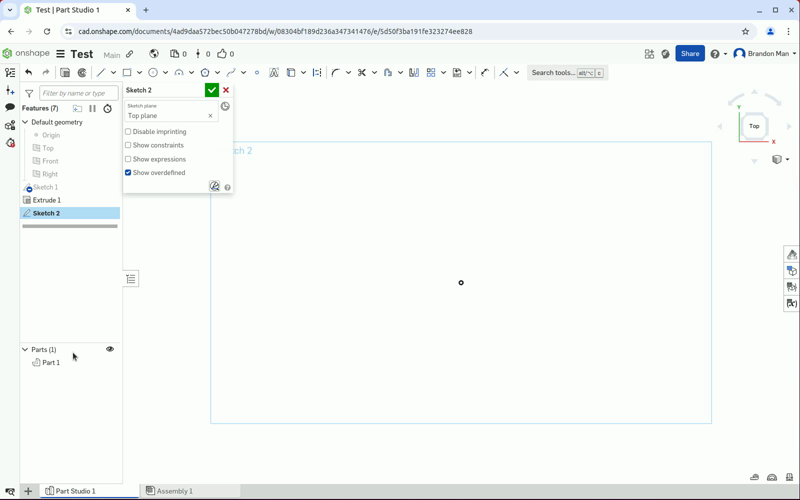
key(y)
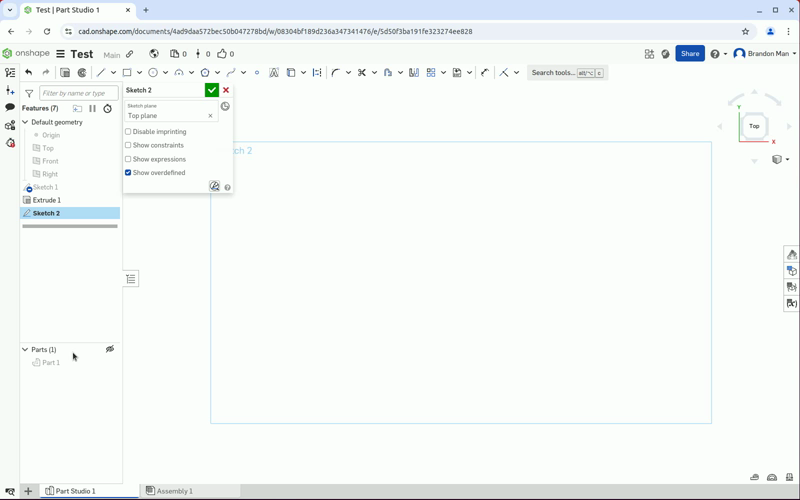
key(c)
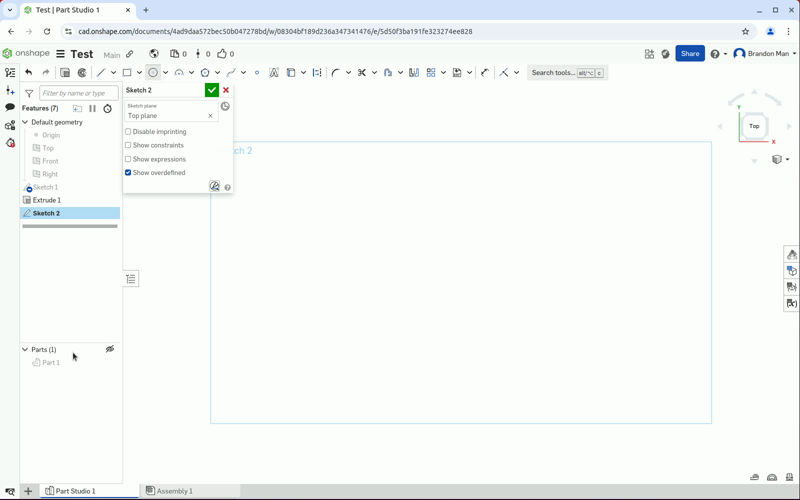
key_down(shift)
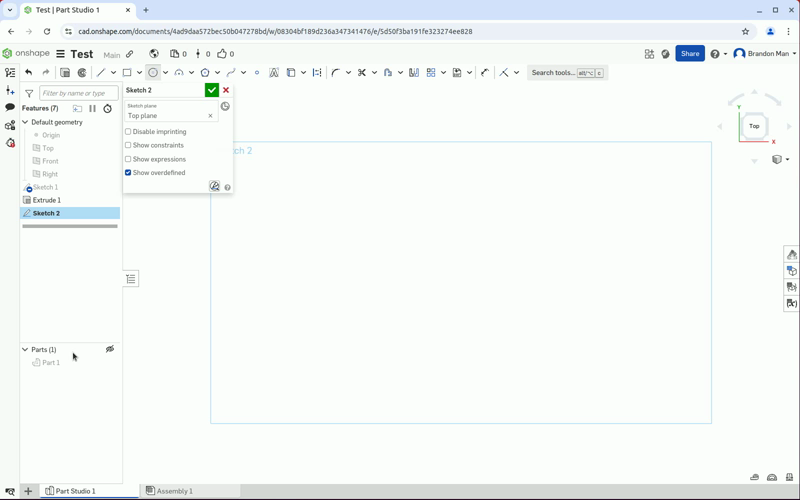
mouse_move(461, 278)
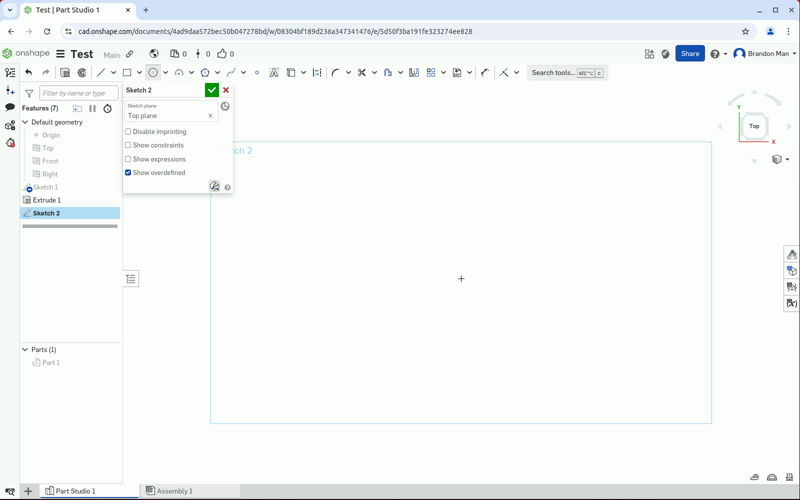
click(461, 278)
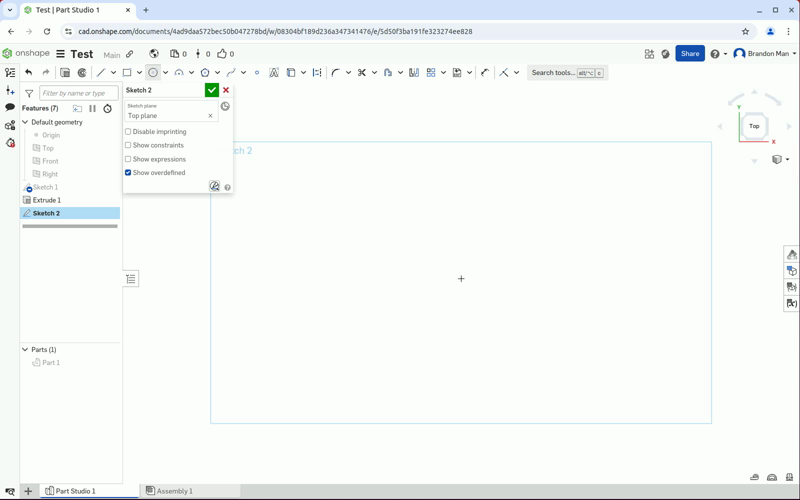
key_up(shift)
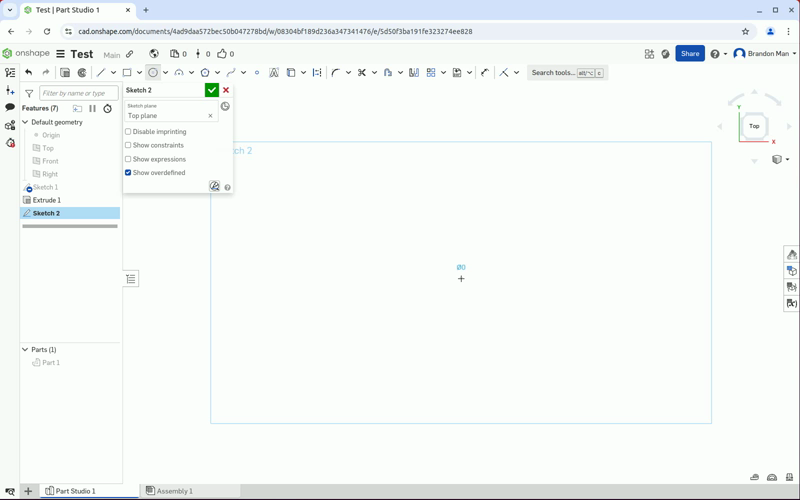
mouse_move(463, 278)
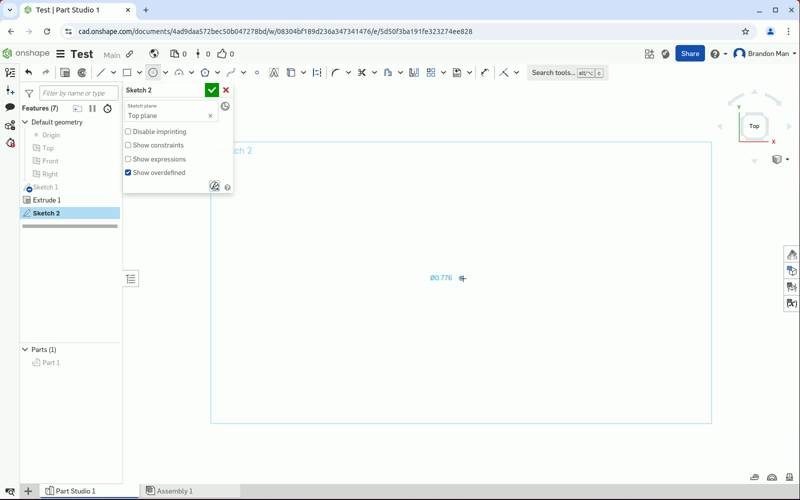
scroll(6)
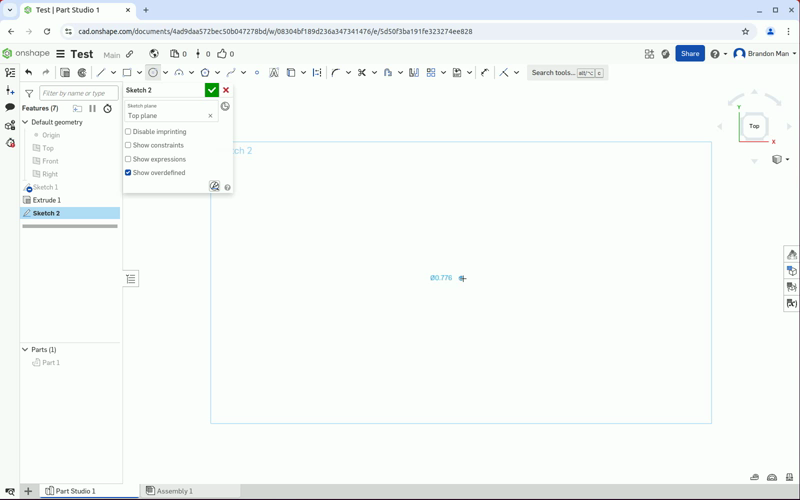
scroll(6)
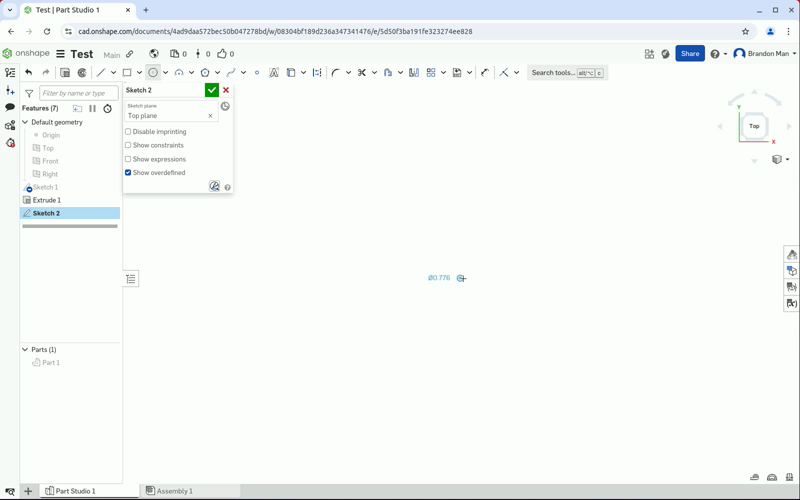
scroll(6)
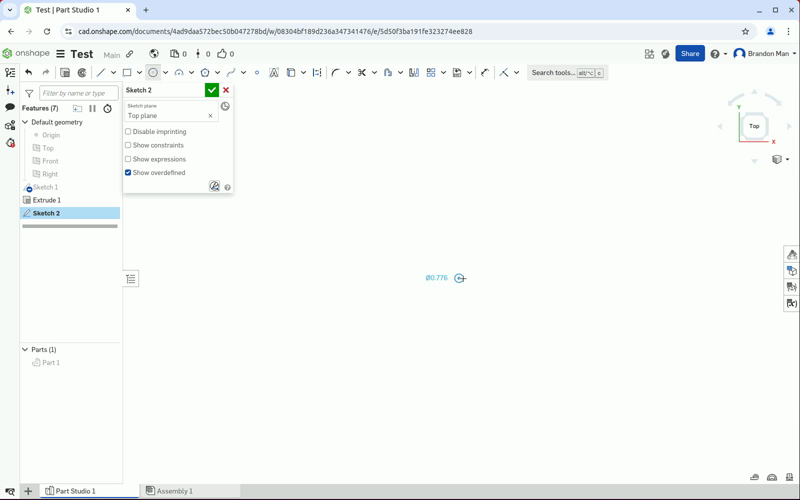
scroll(6)
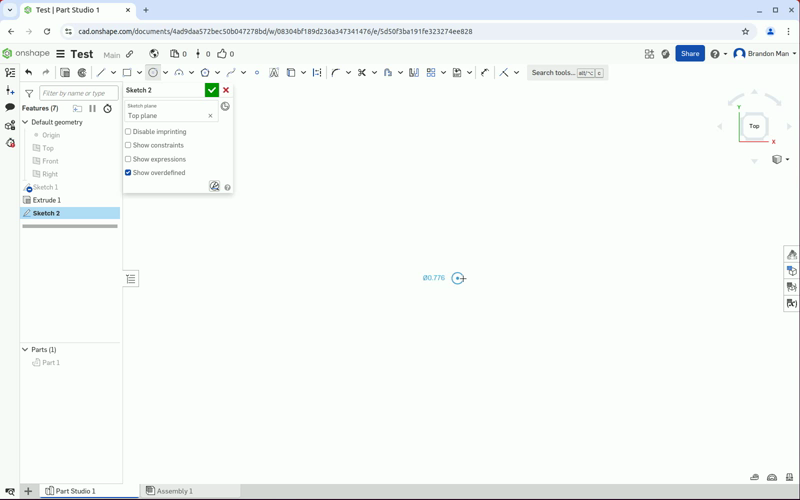
scroll(6)
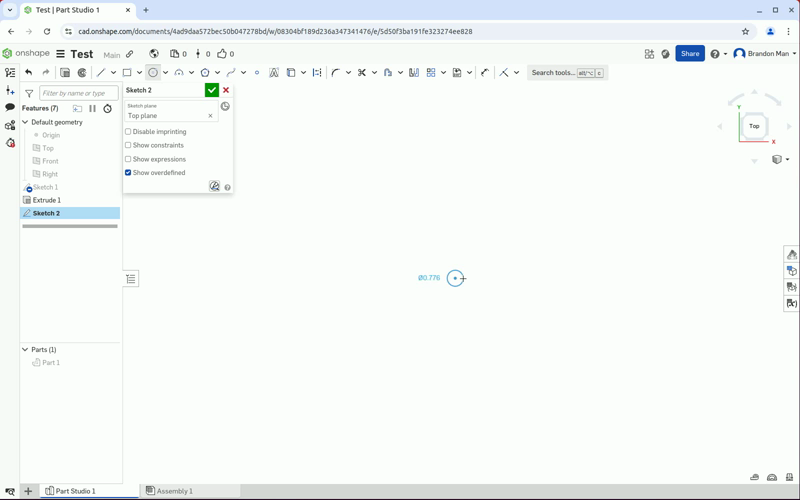
scroll(6)
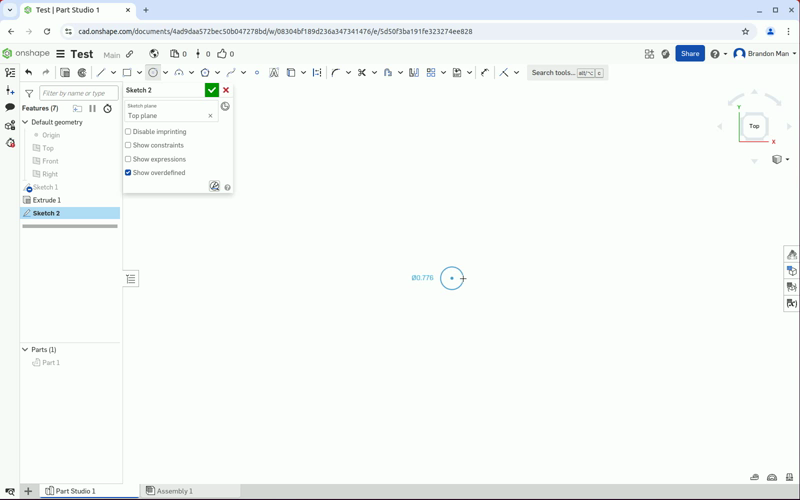
scroll(6)
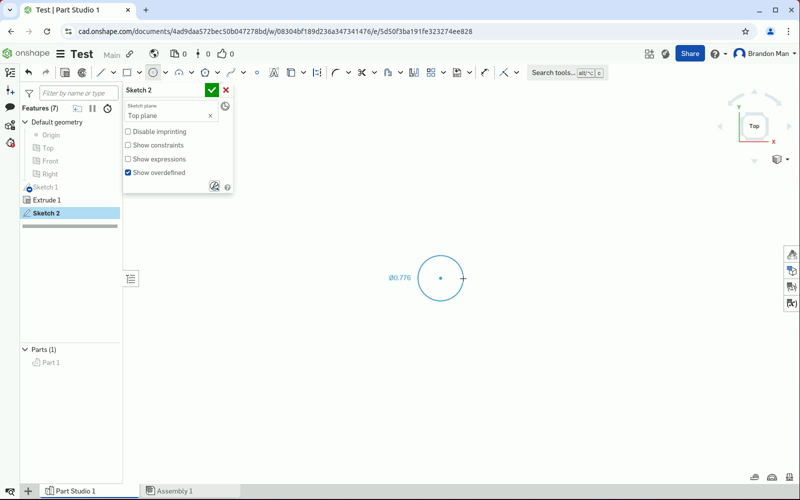
click(463, 278)
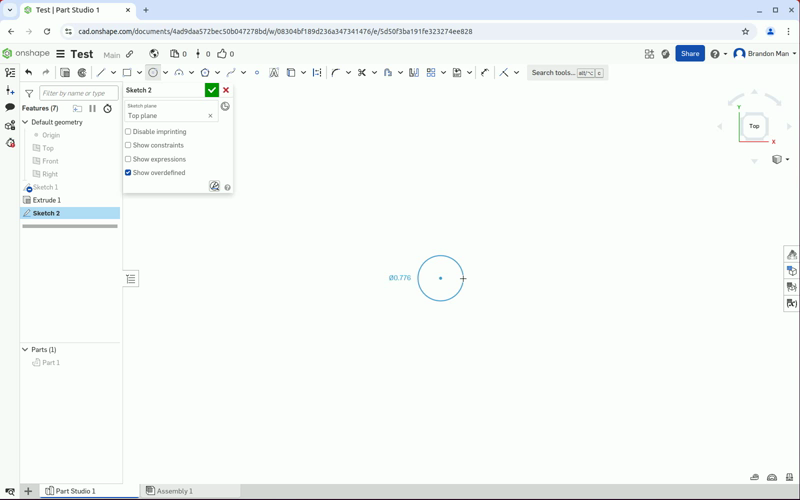
scroll(-6)
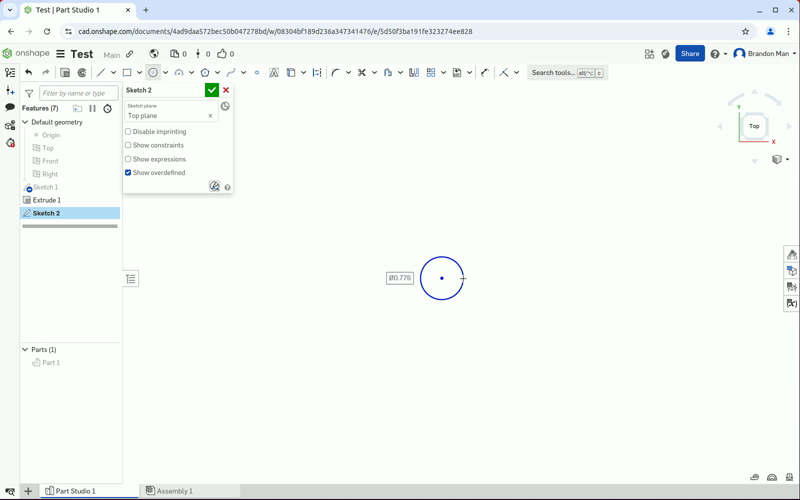
scroll(-6)
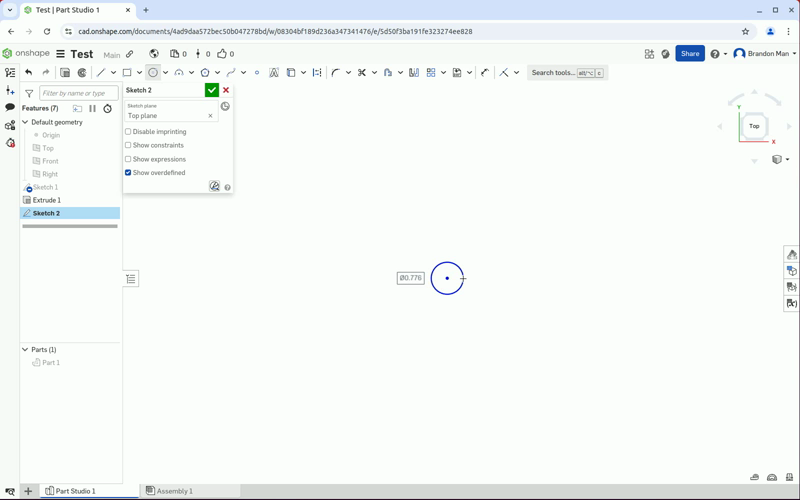
scroll(-6)
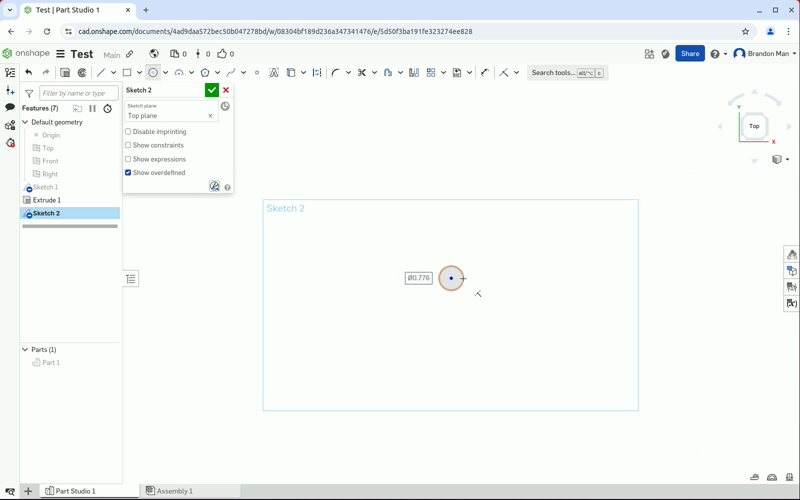
scroll(-6)
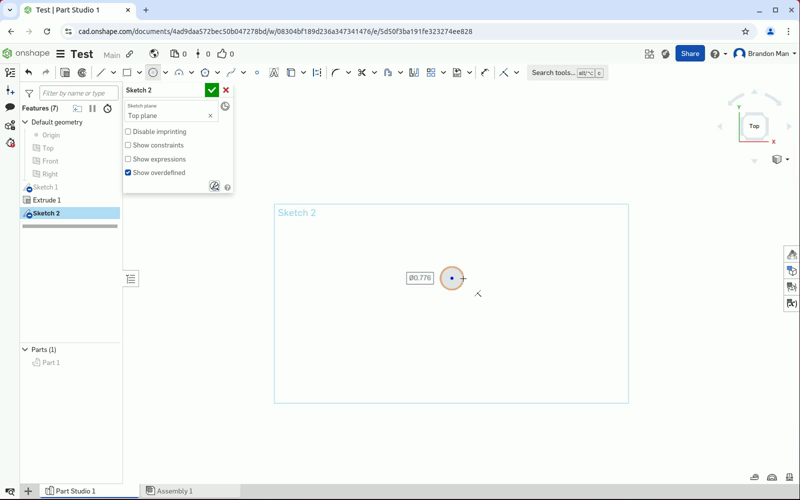
scroll(-6)
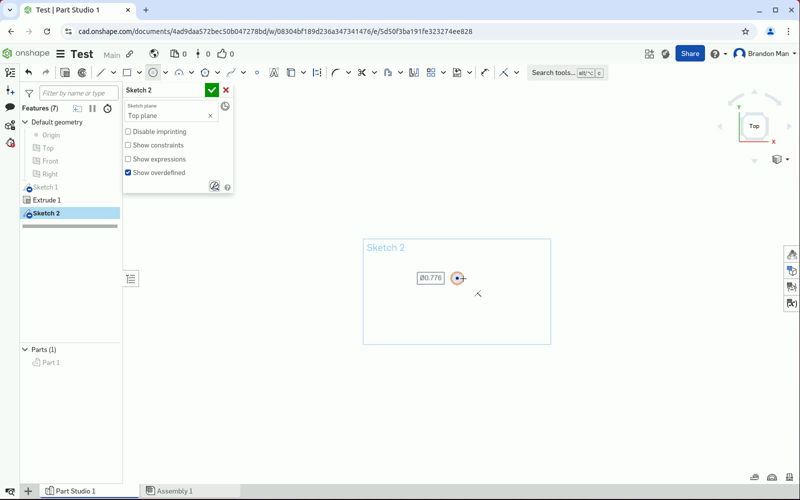
scroll(-6)
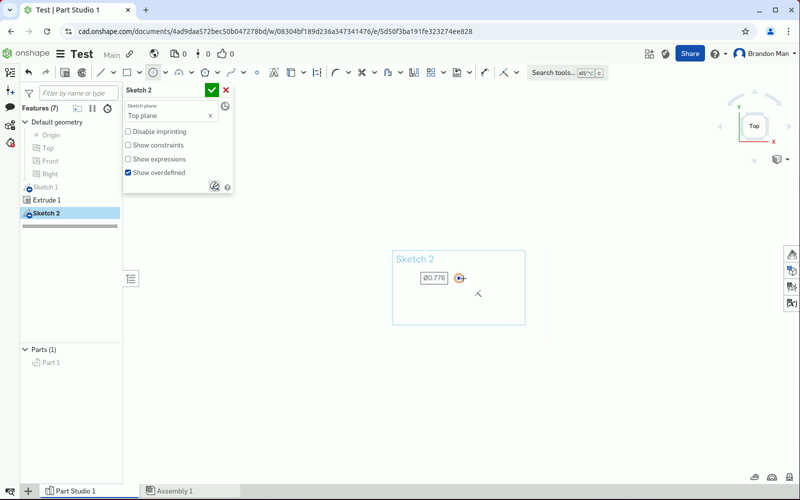
scroll(-6)
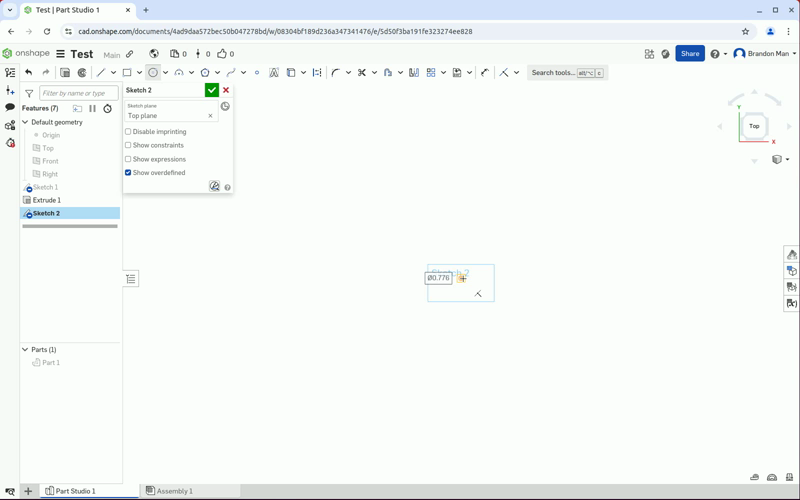
key(esc)
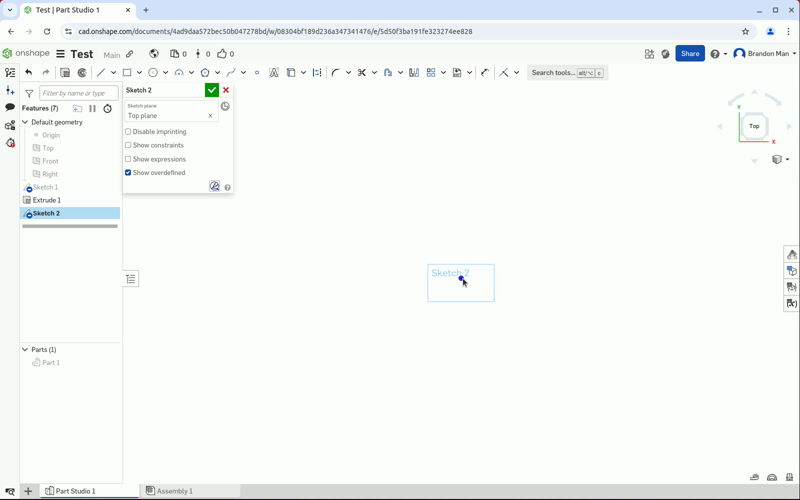
mouse_move(459, 277)
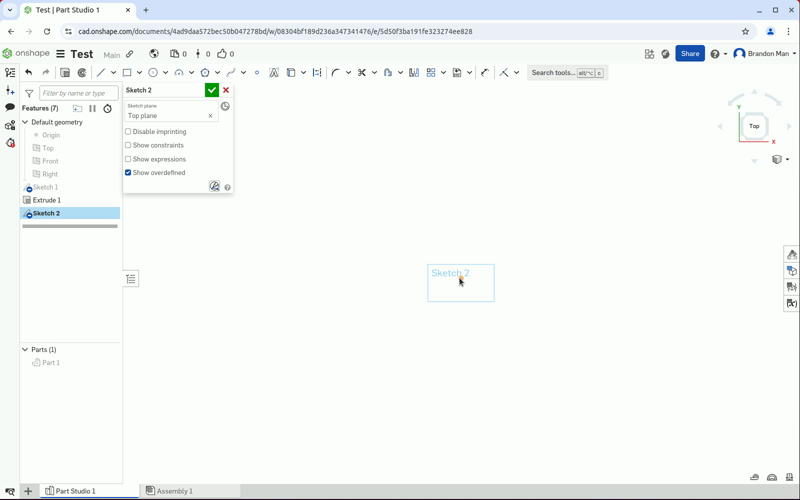
scroll(6)
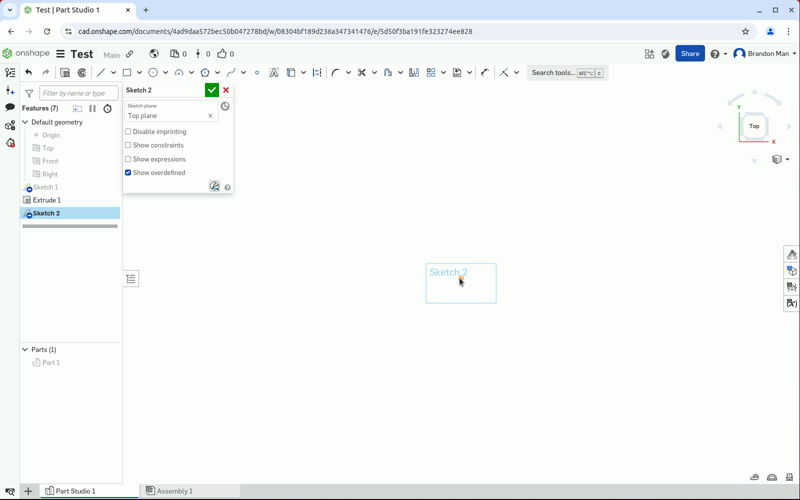
scroll(6)
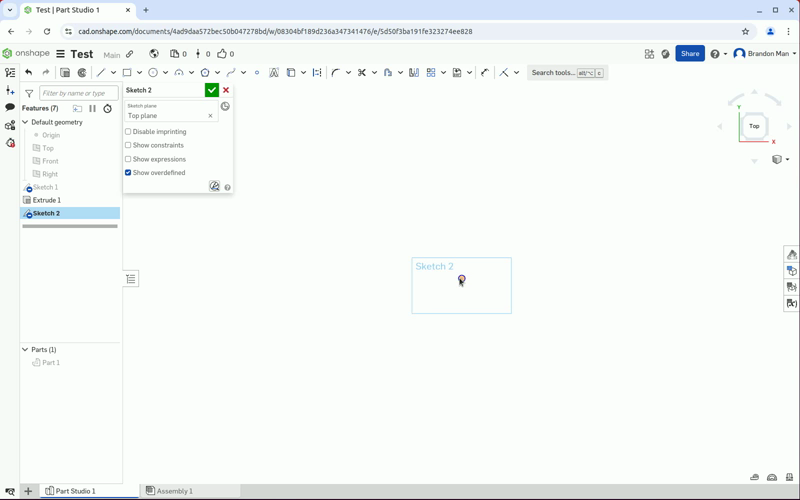
scroll(6)
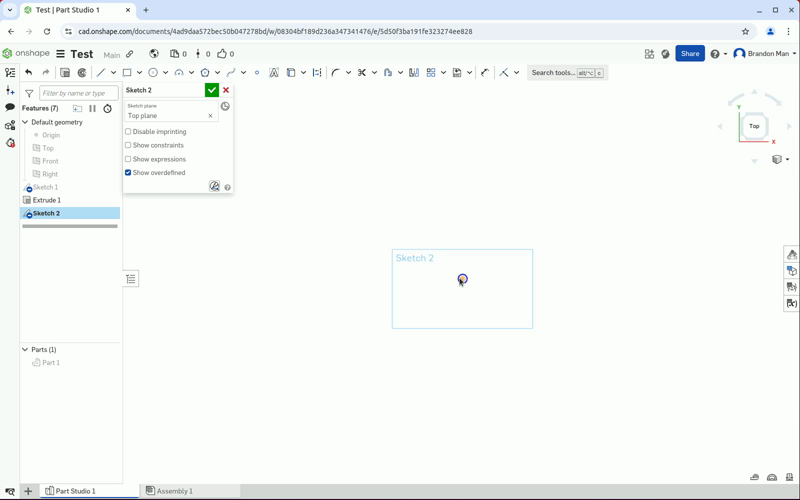
scroll(6)
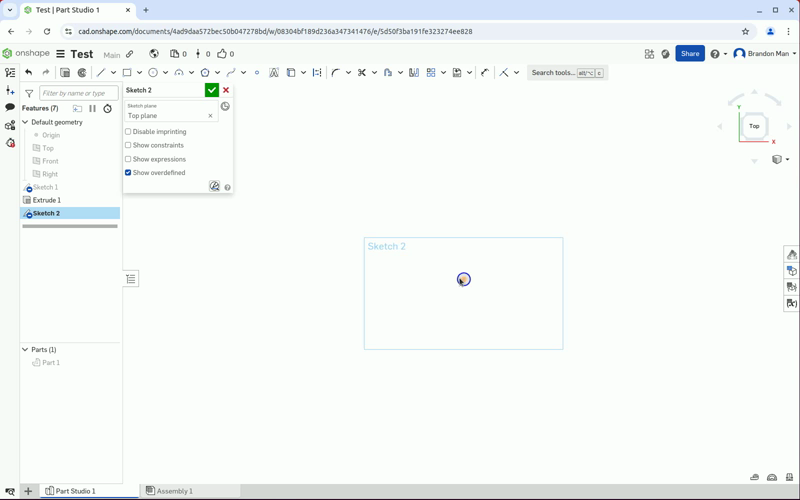
scroll(6)
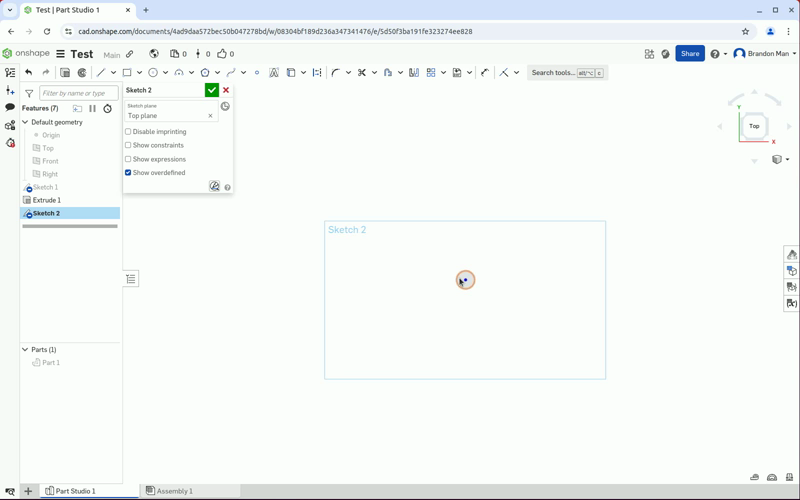
scroll(6)
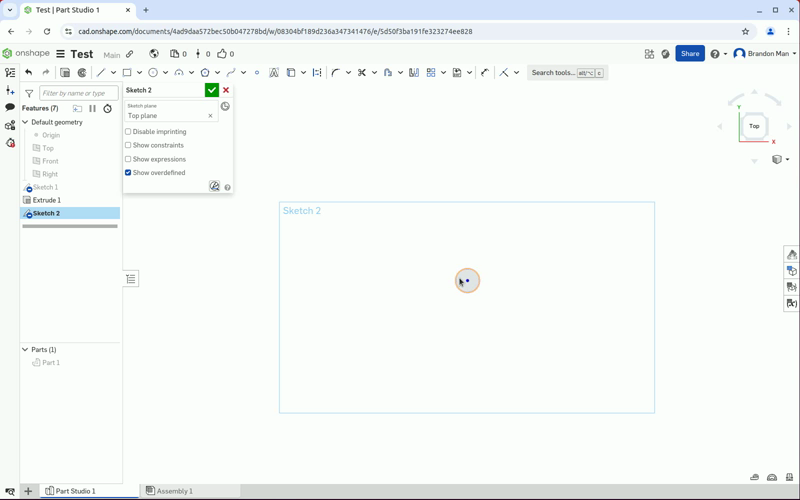
scroll(6)
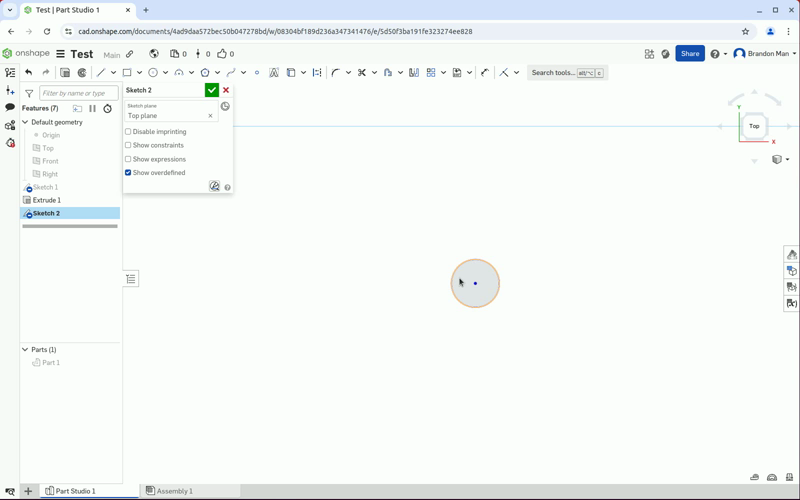
click(459, 277)
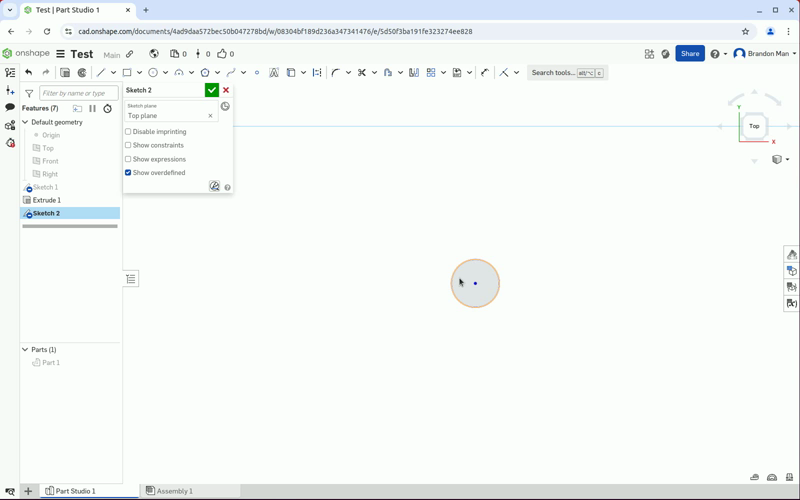
scroll(-6)
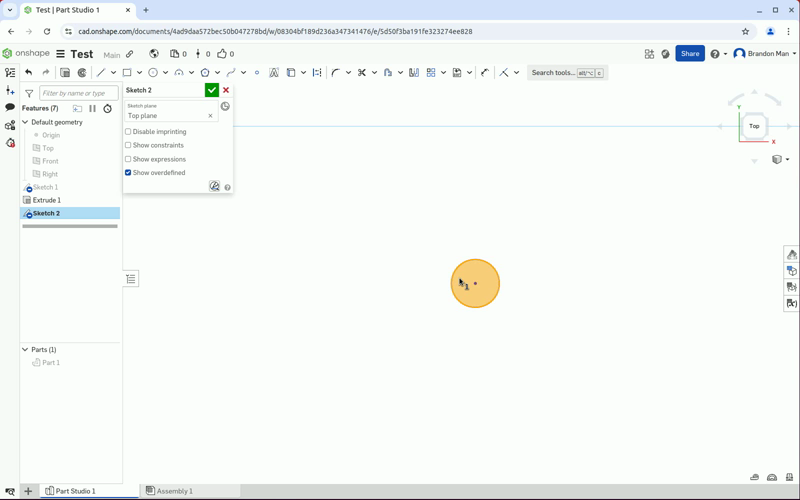
scroll(-6)
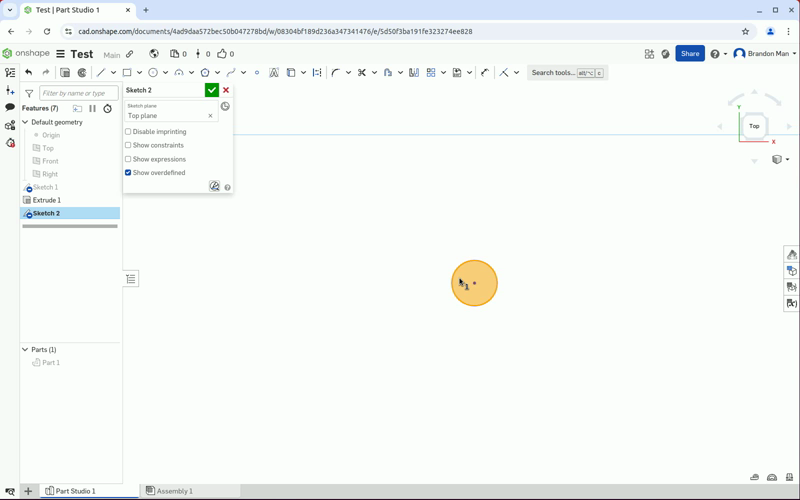
scroll(-6)
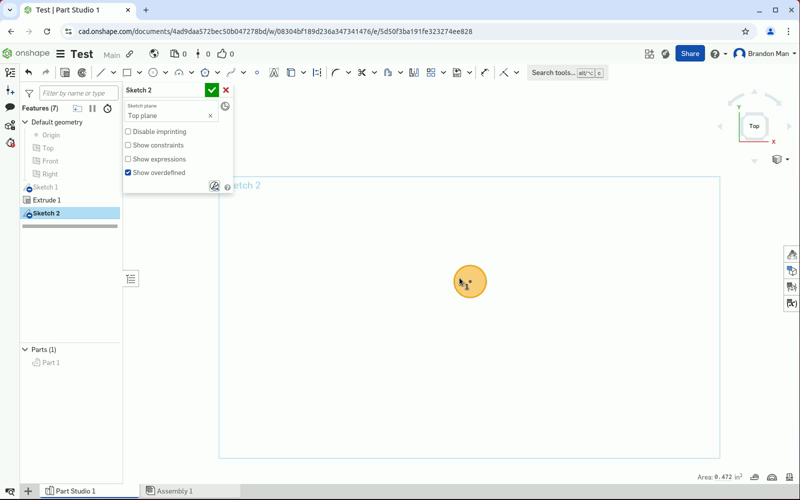
scroll(-6)
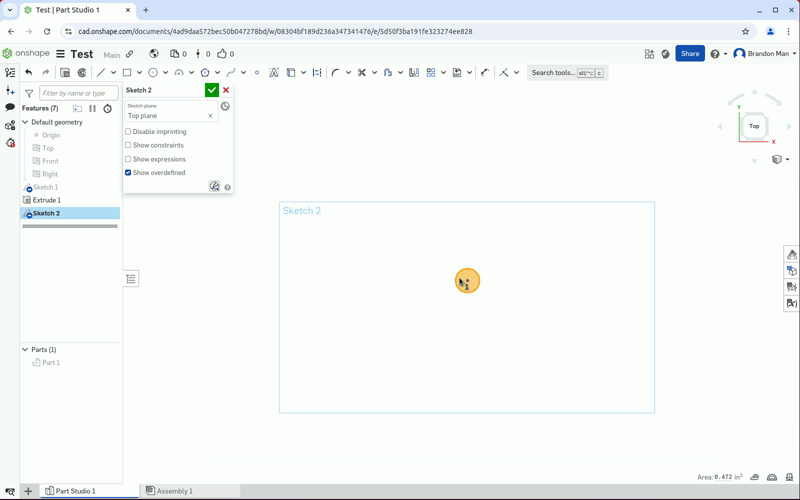
scroll(-6)
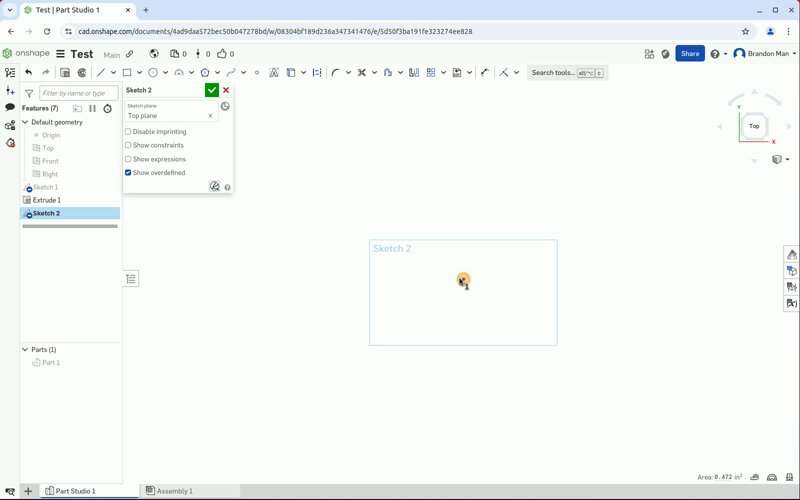
scroll(-6)
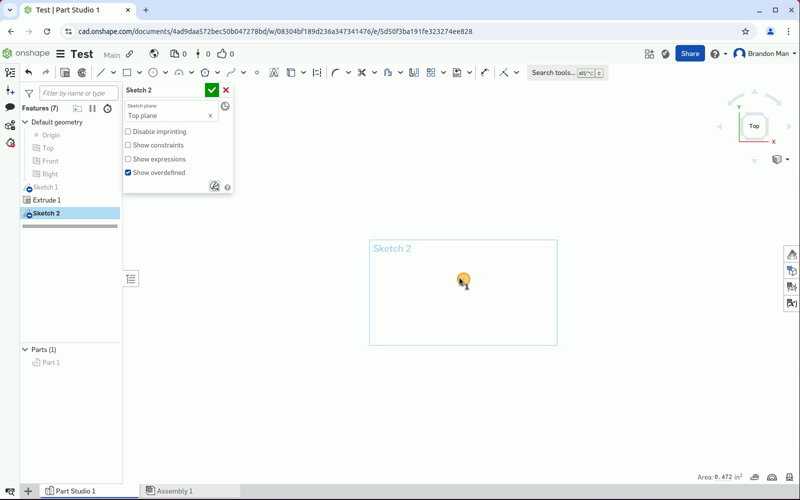
scroll(-6)
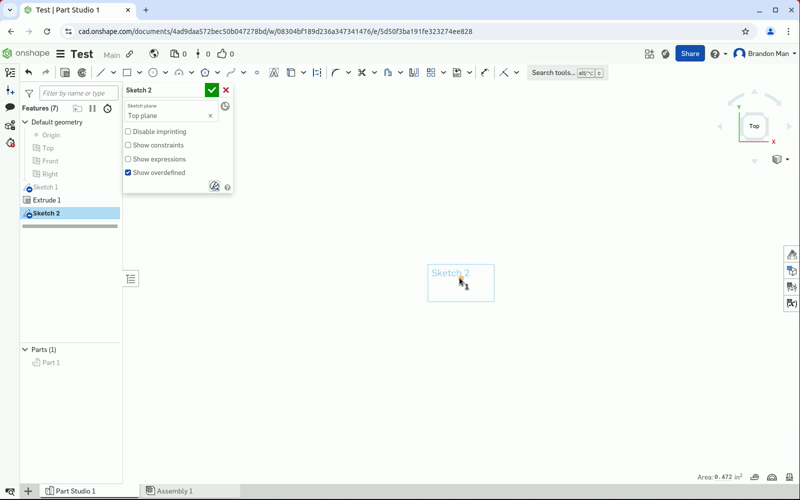
mouse_move(73, 352)
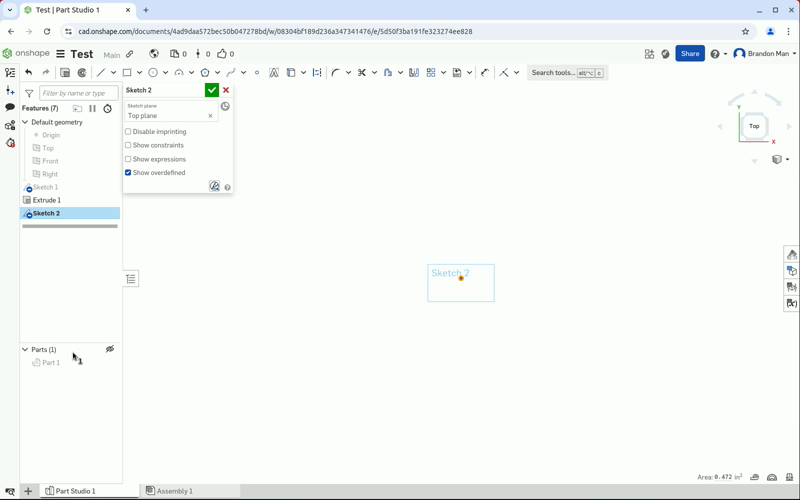
key(shift+y)
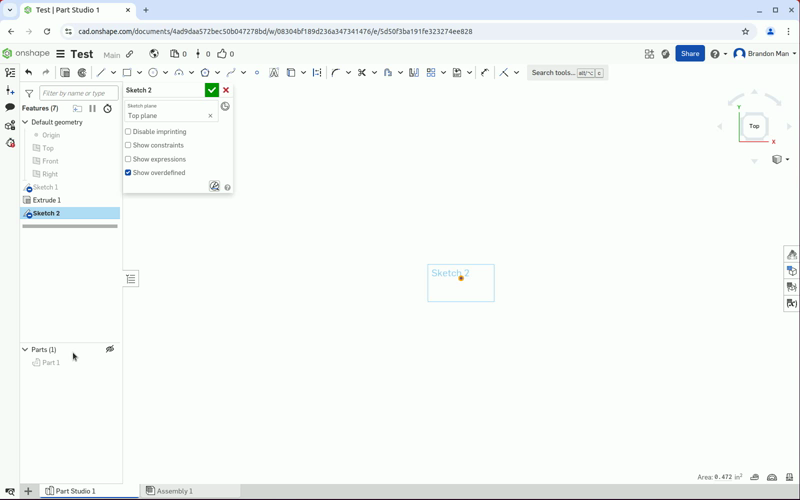
key(shift+e)
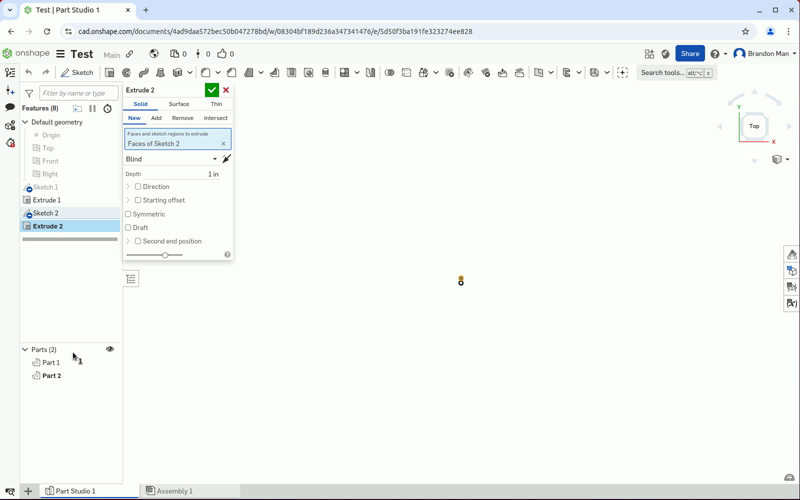
mouse_move(143, 106)
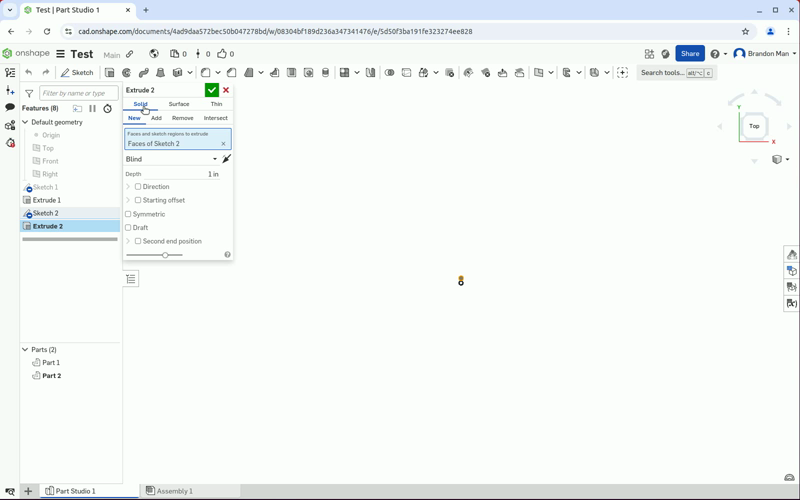
click(143, 106)
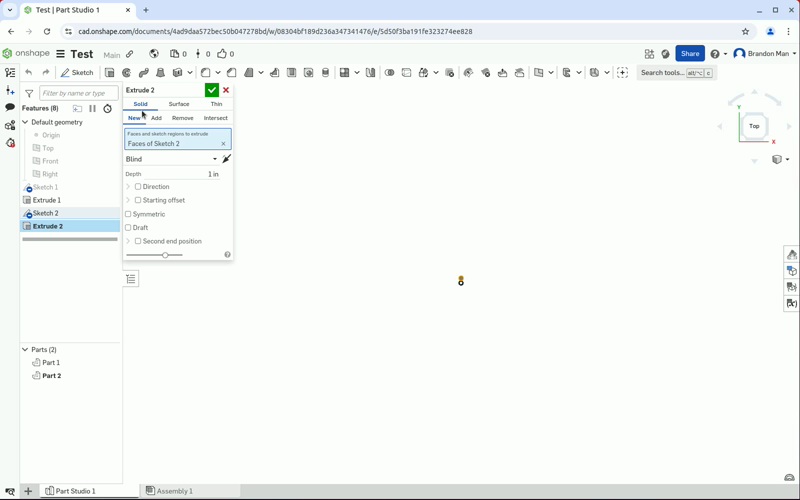
mouse_move(137, 120)
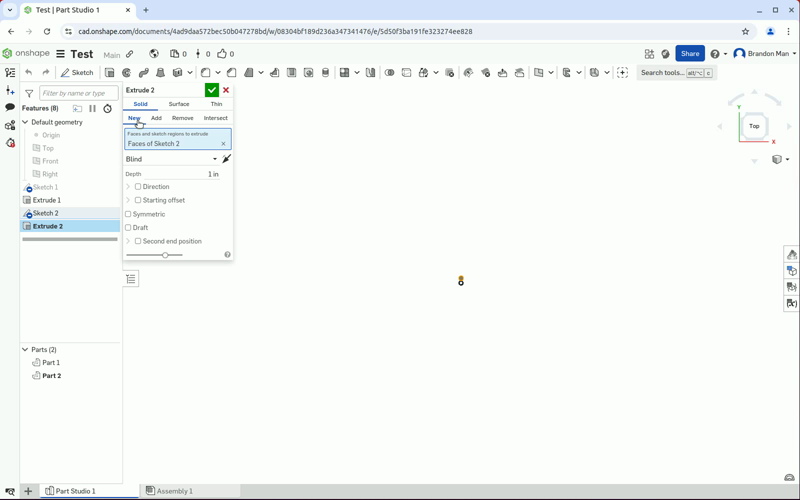
click(137, 120)
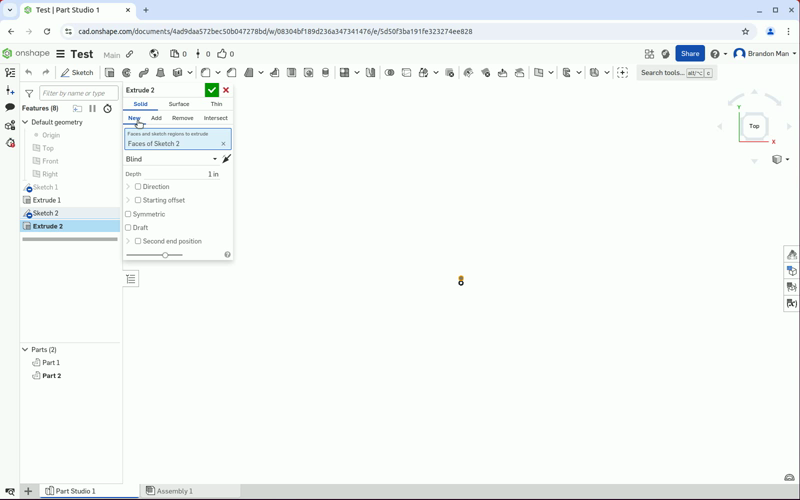
key(tab, 4)
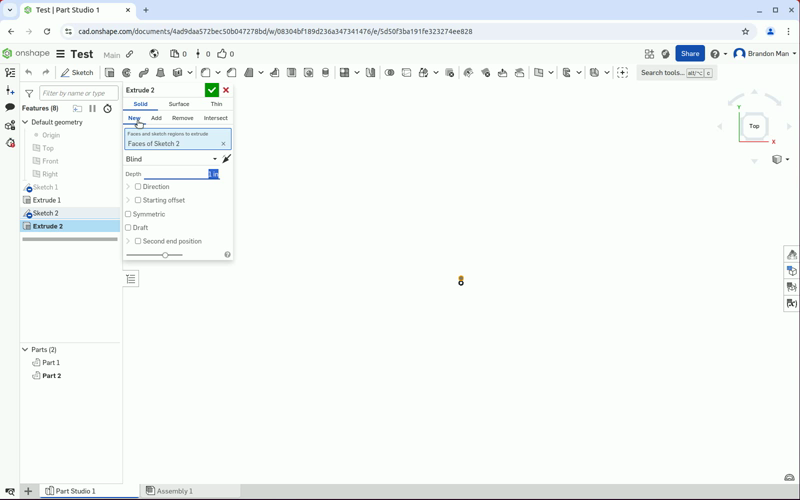
text(21.905)
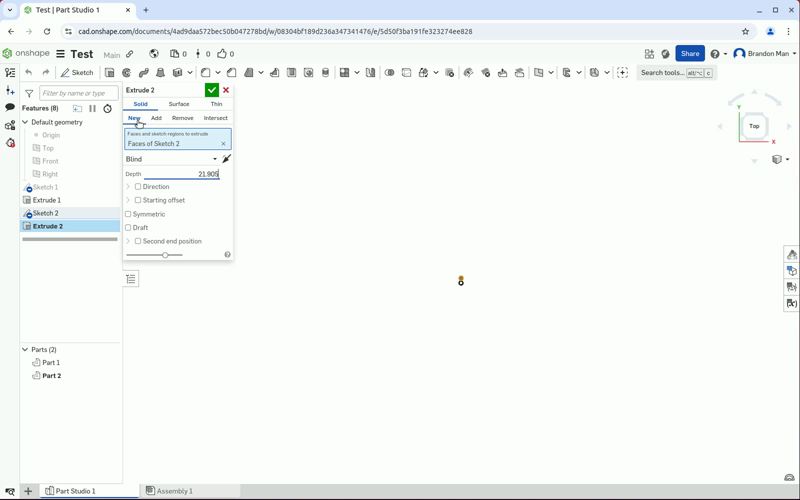
key(enter)
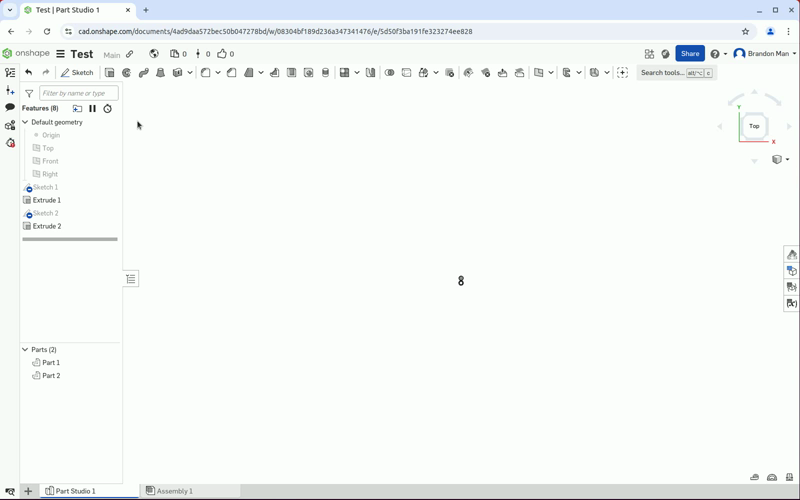
key(shift+h)
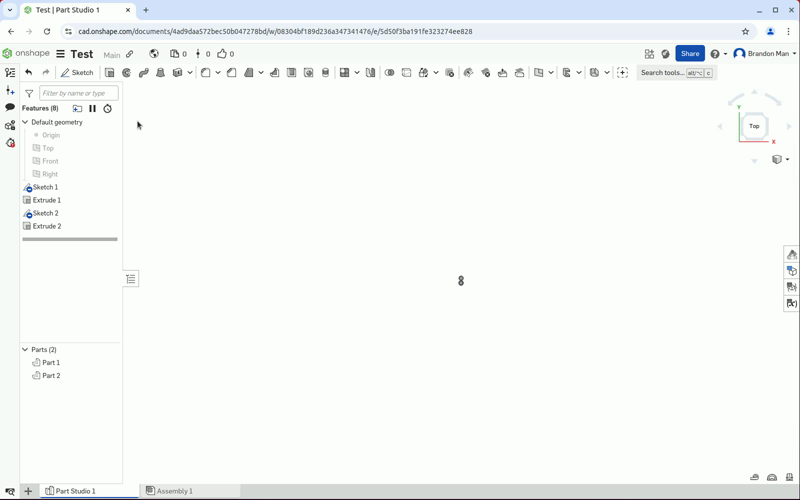
key(shift+h)
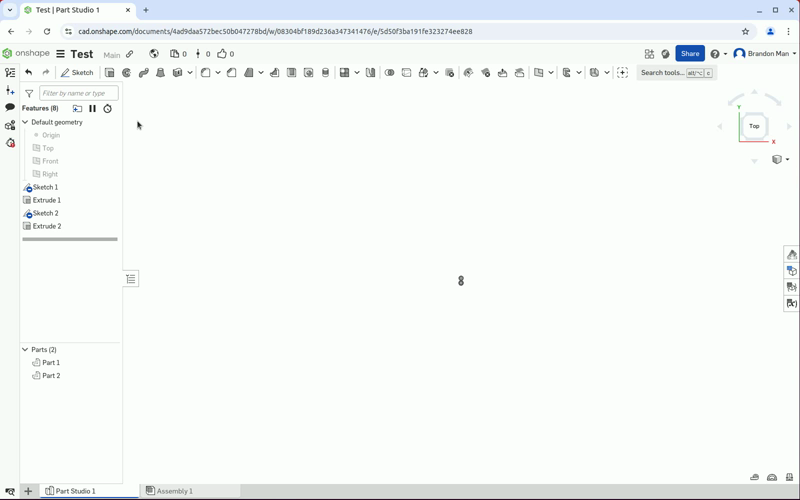
key(shift+7)
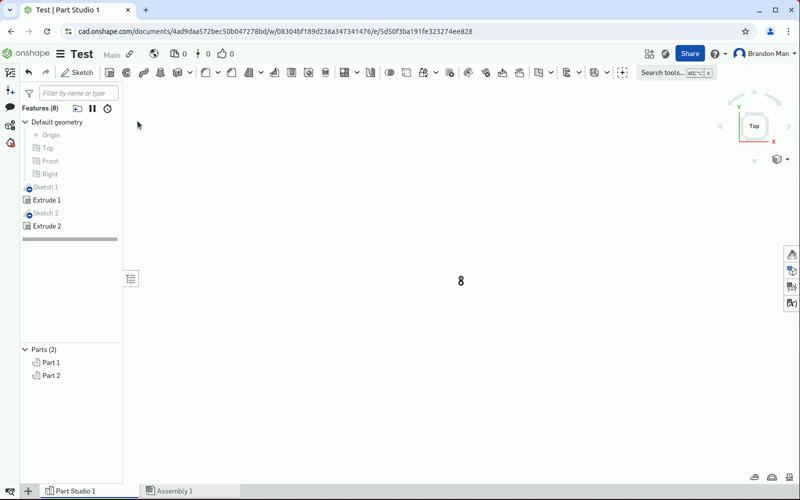
key(up, 3)
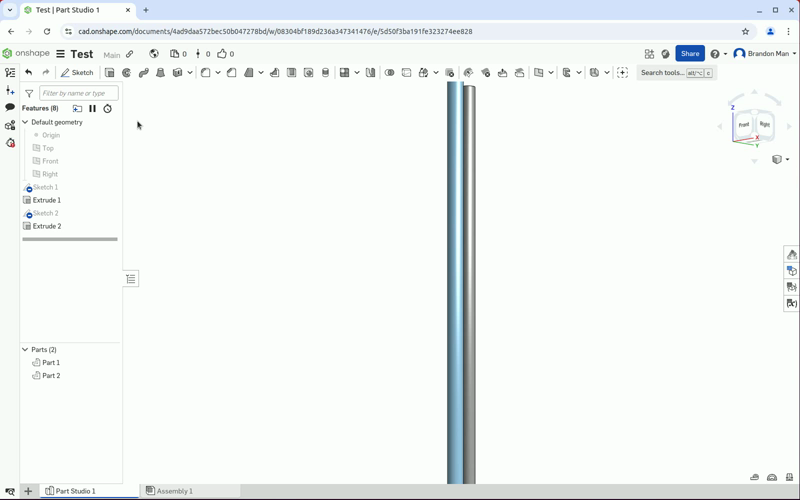
key(left, 3)
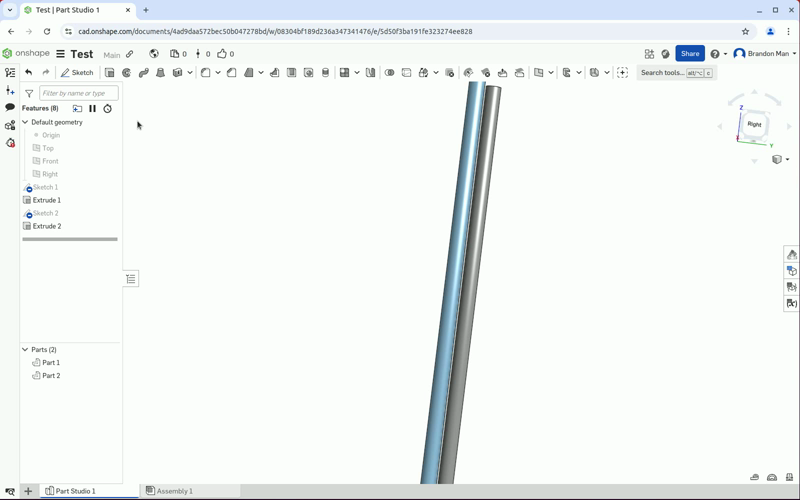
key(right, 3)
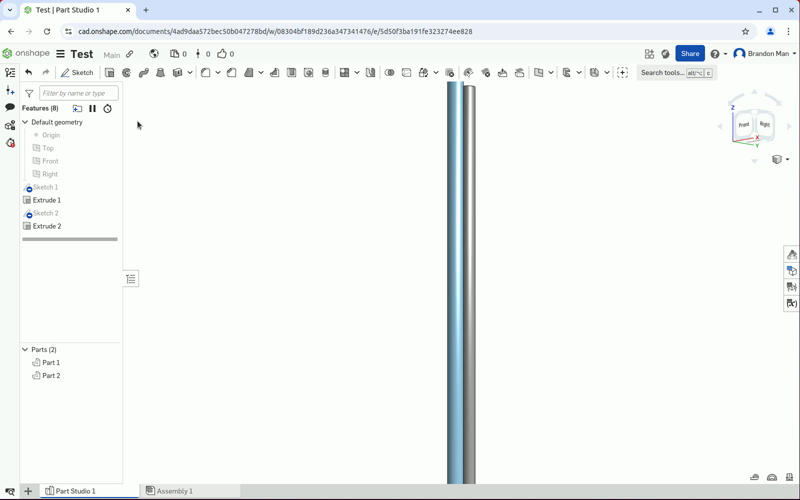
key(down, 3)
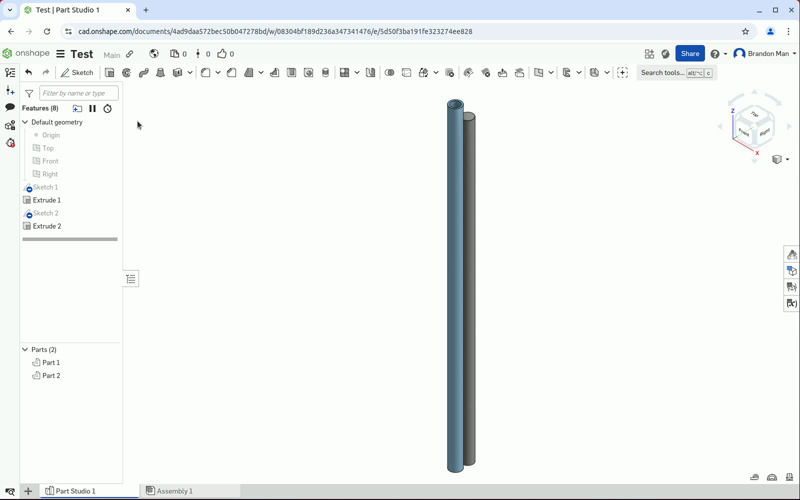
mouse_move(73, 189)
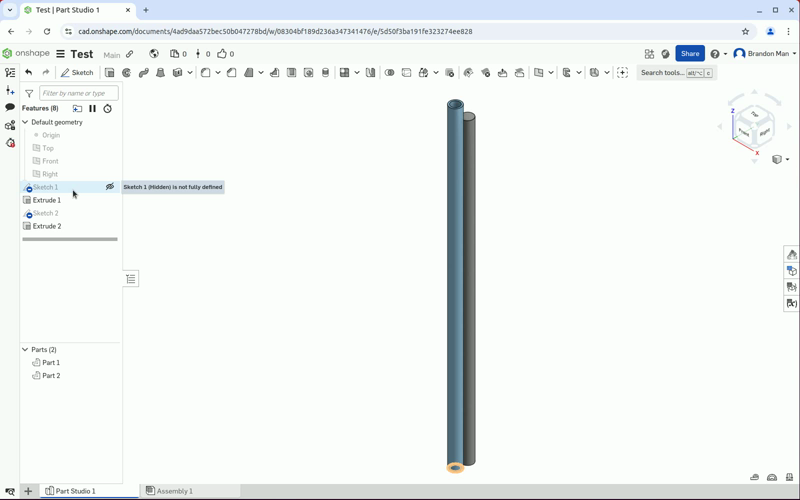
click(73, 189)